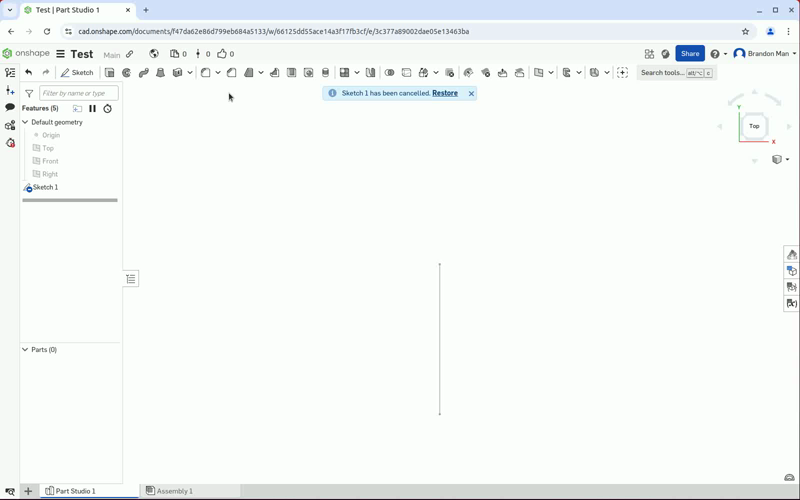
key(shift+h)
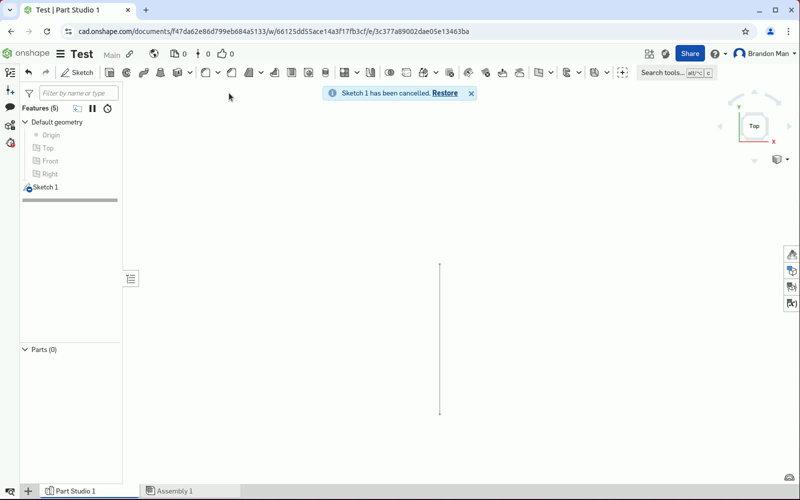
key(shift+s)
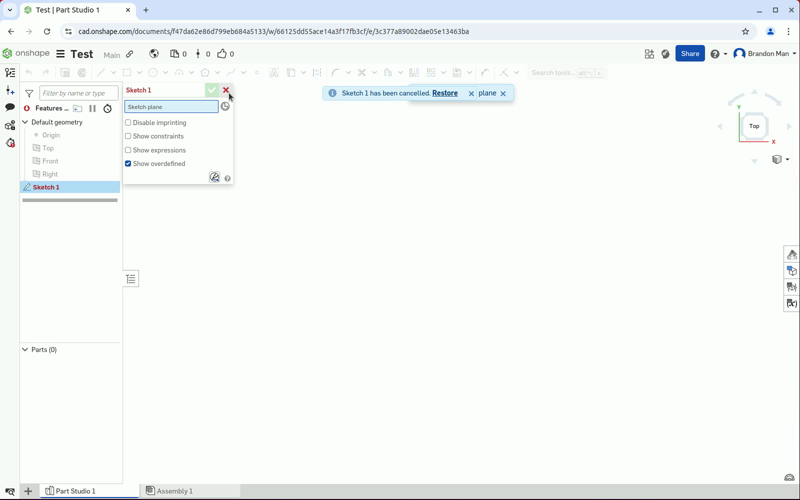
mouse_move(73, 150)
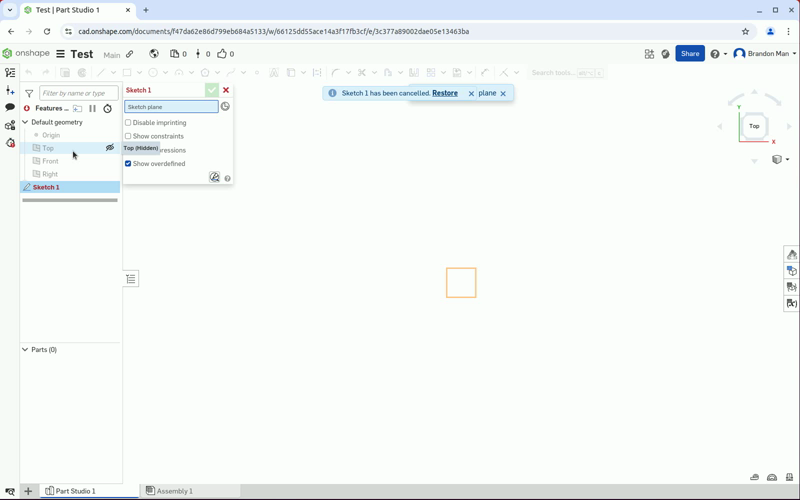
click(73, 150)
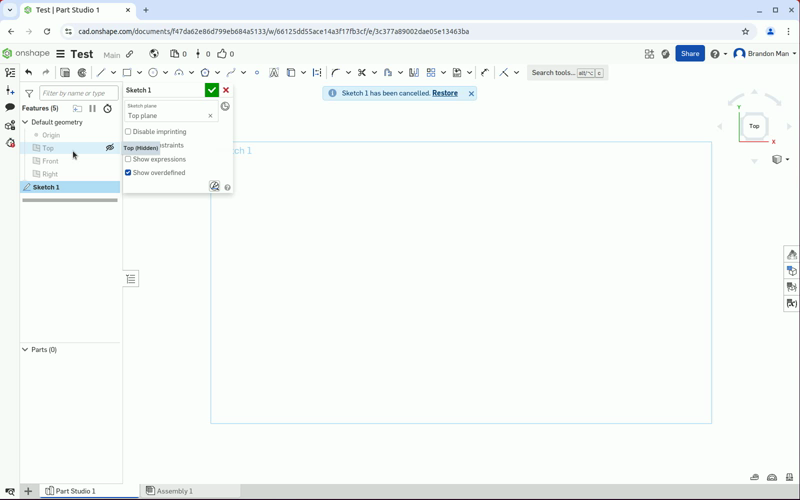
mouse_move(73, 352)
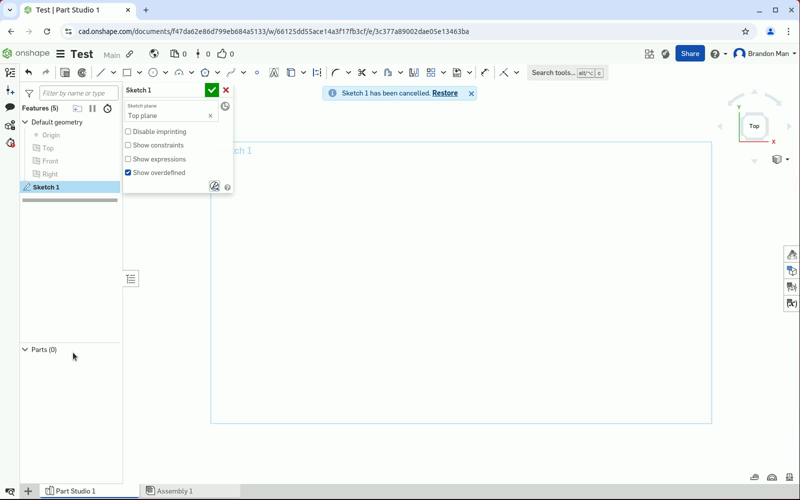
key(y)
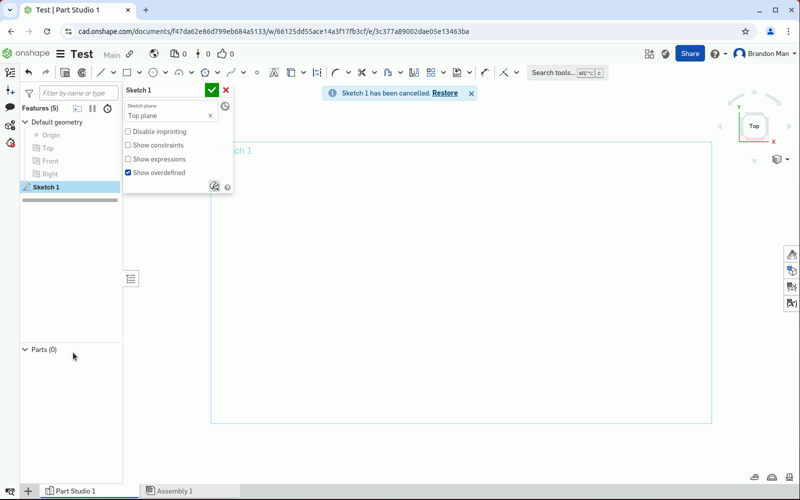
key(c)
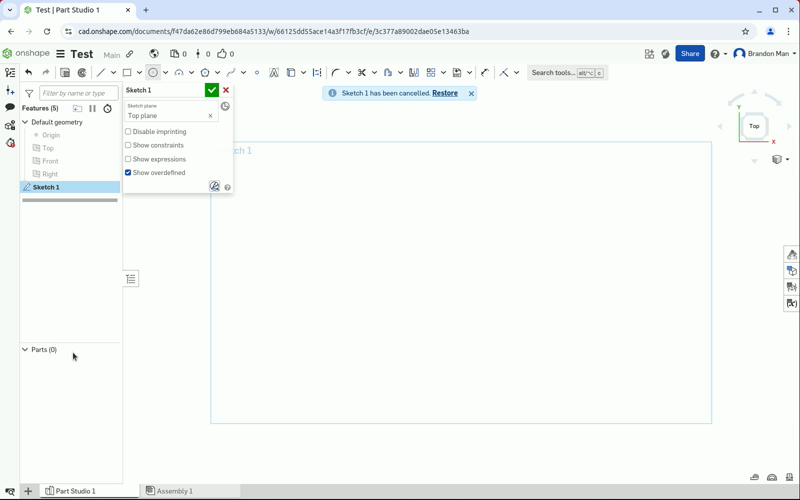
key_down(shift)
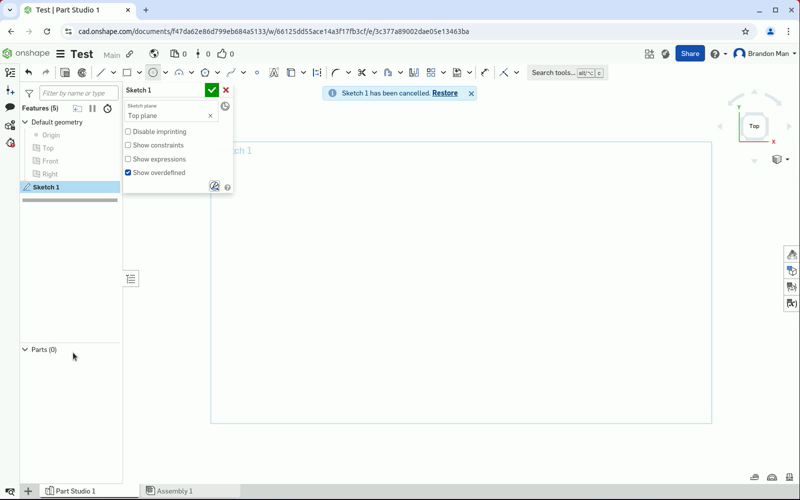
mouse_move(461, 282)
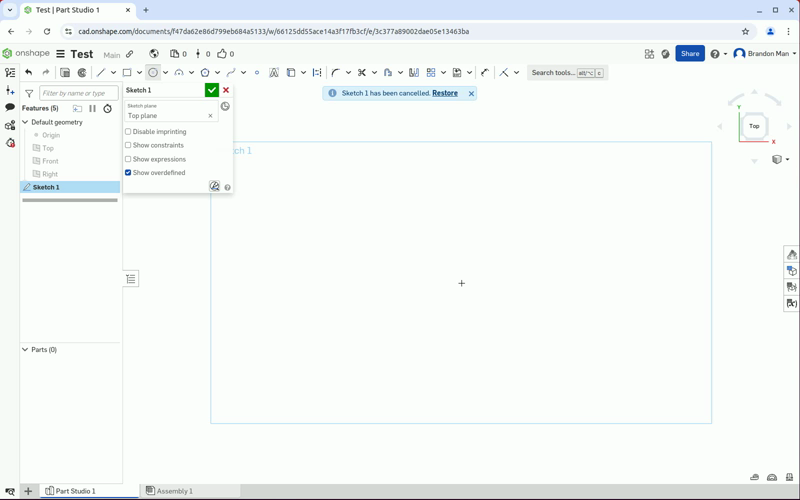
click(461, 282)
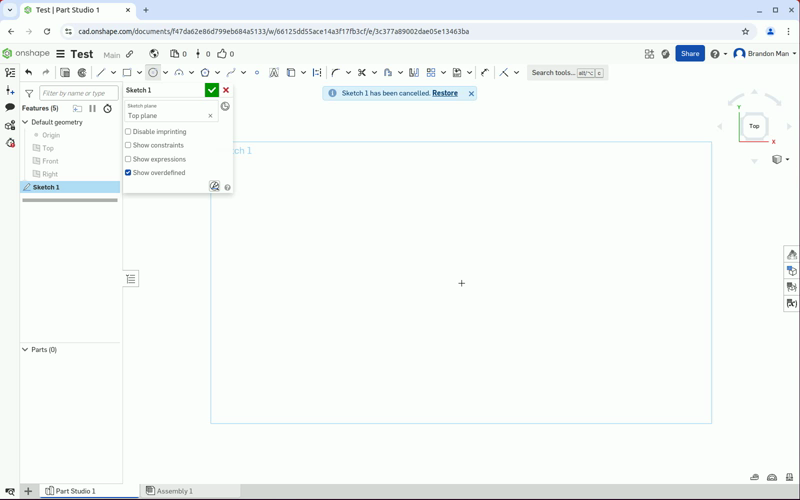
key_up(shift)
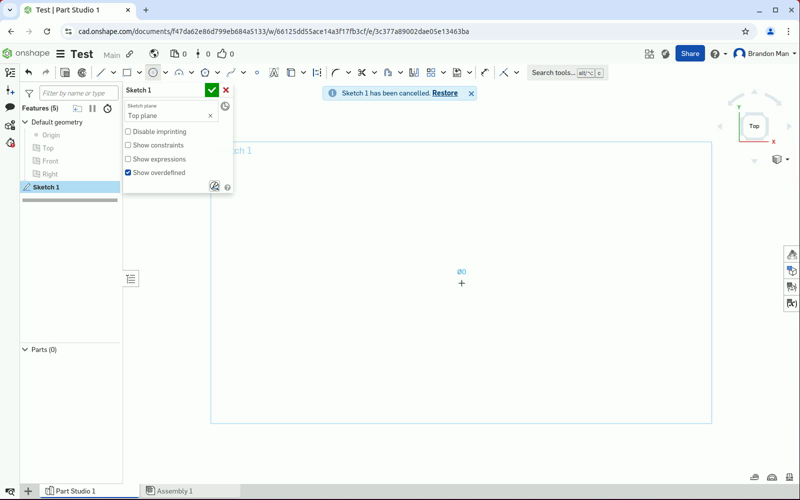
mouse_move(533, 282)
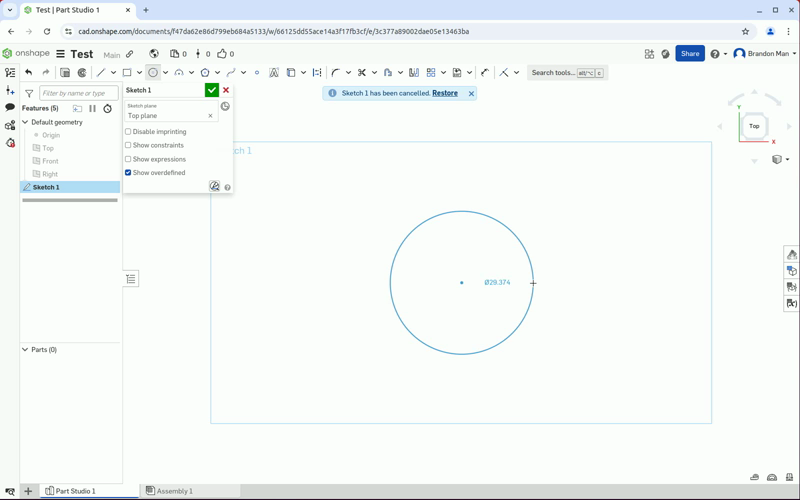
click(533, 282)
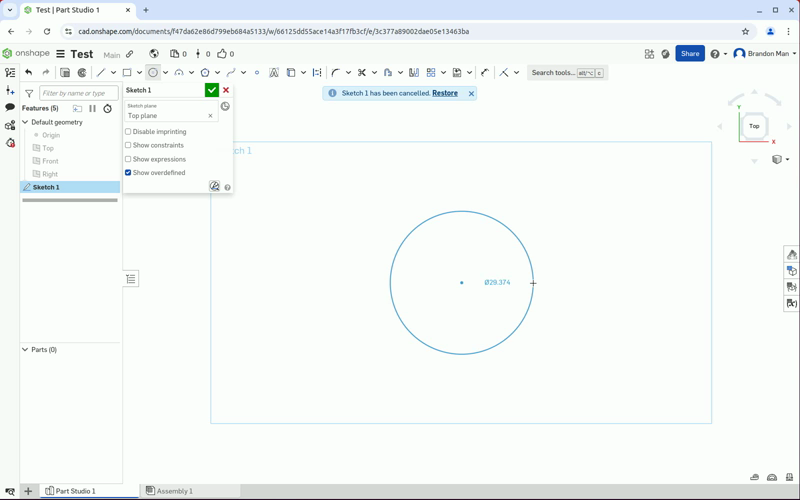
key(esc)
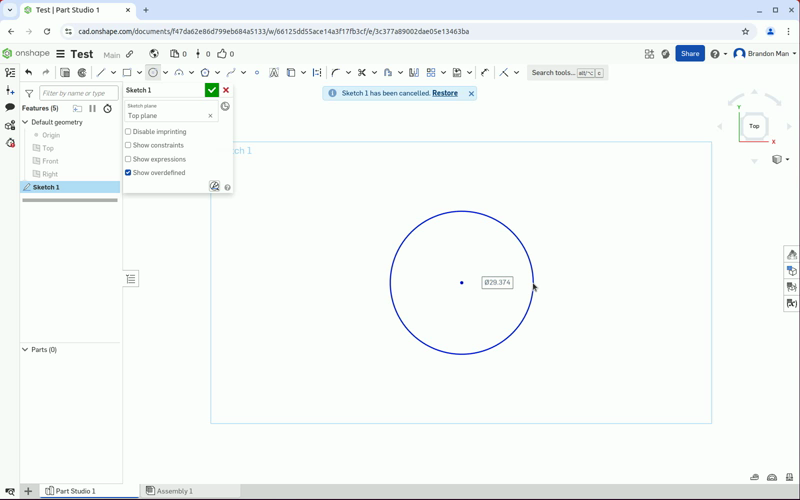
mouse_move(519, 283)
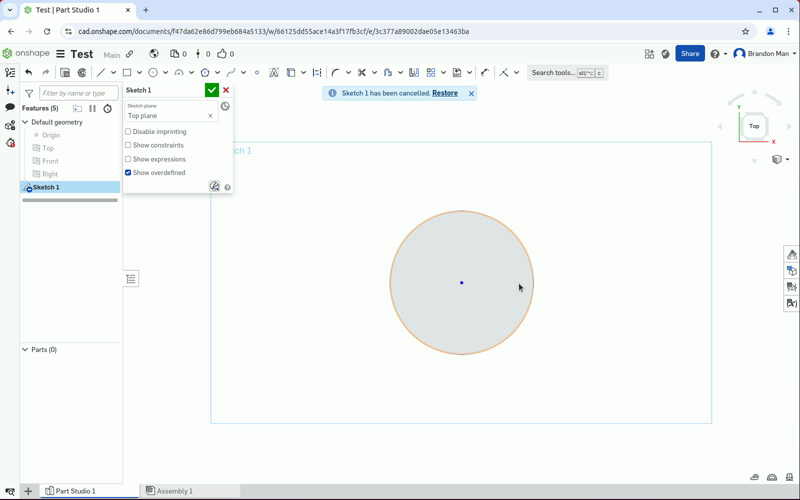
click(519, 283)
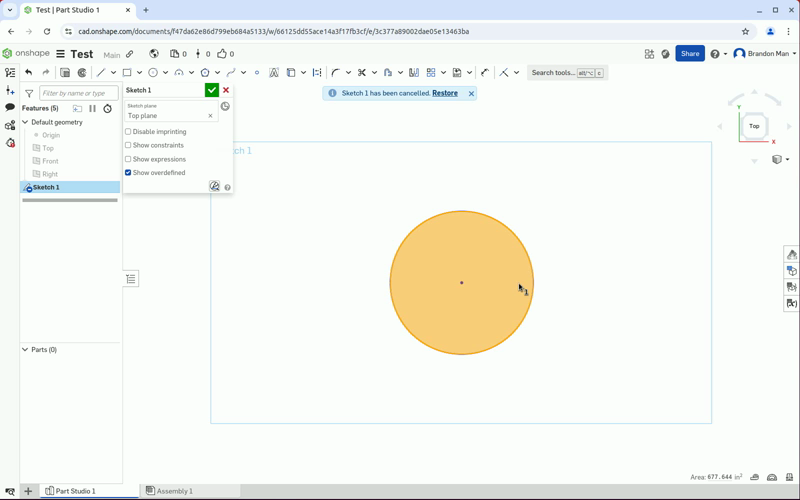
mouse_move(73, 352)
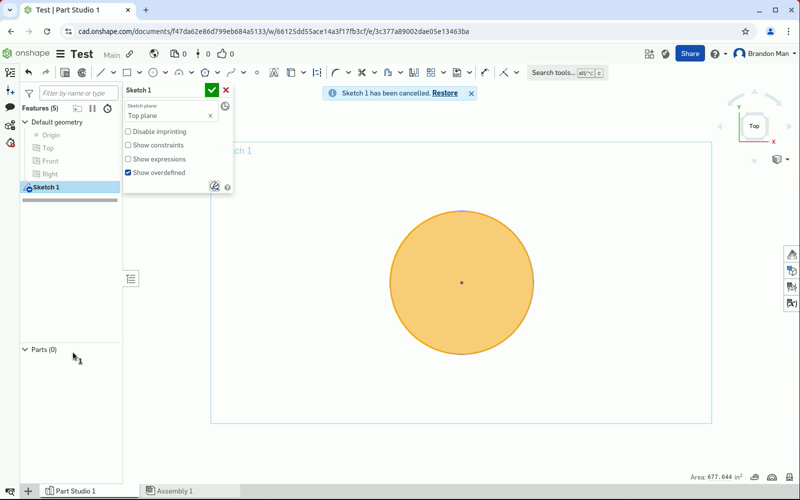
key(shift+y)
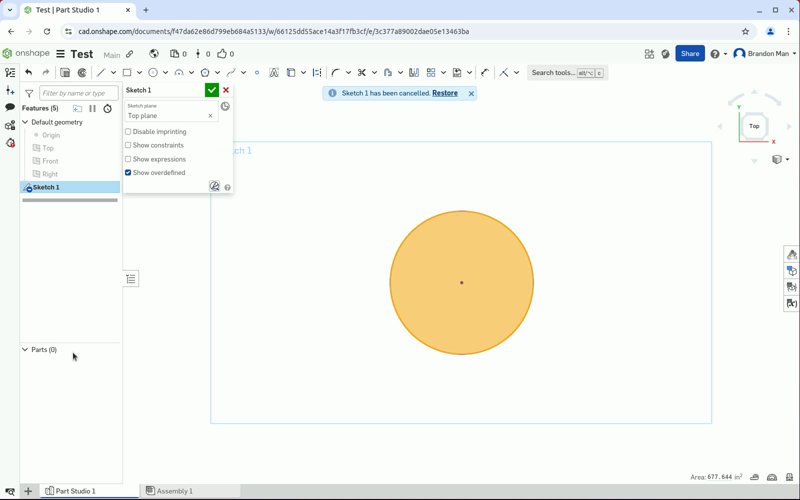
key(shift+e)
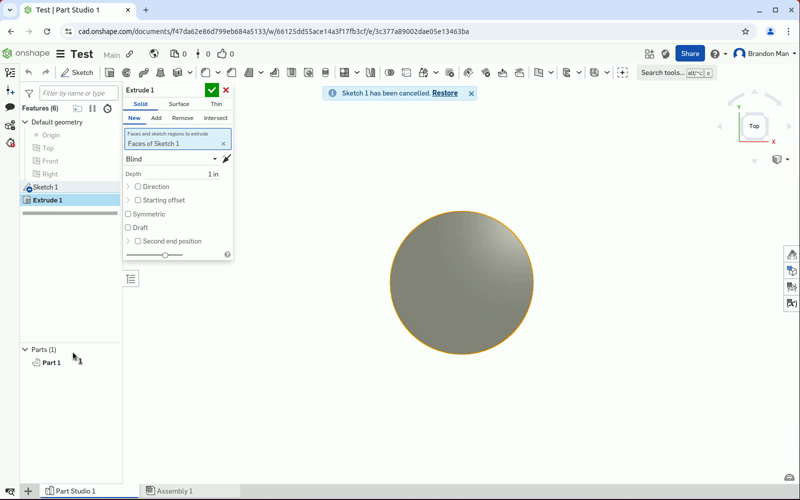
mouse_move(143, 106)
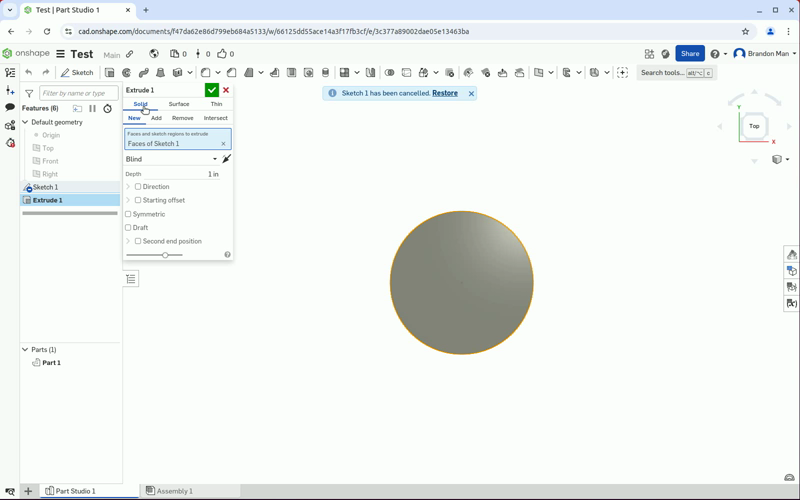
click(143, 106)
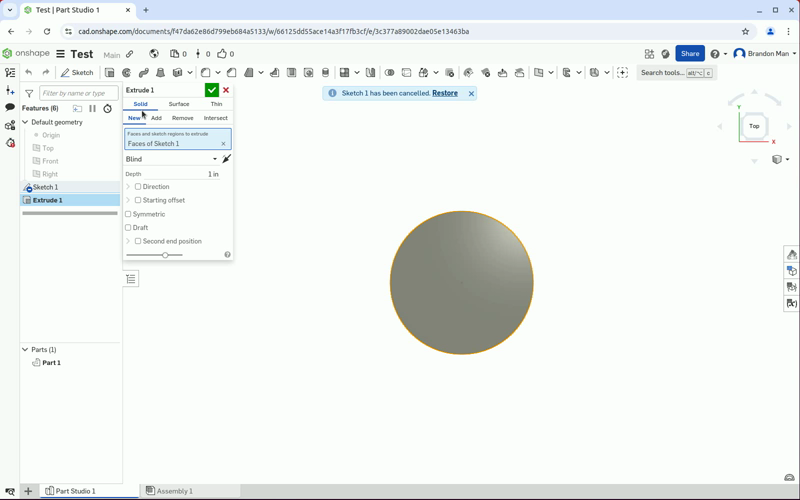
mouse_move(137, 120)
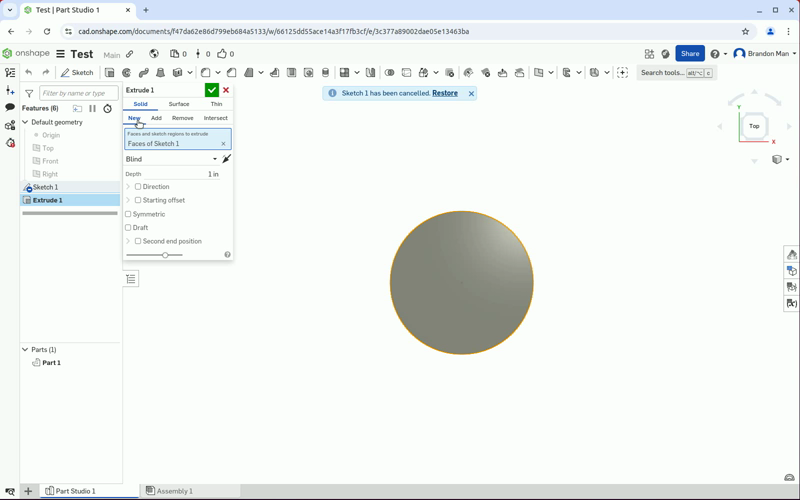
click(137, 120)
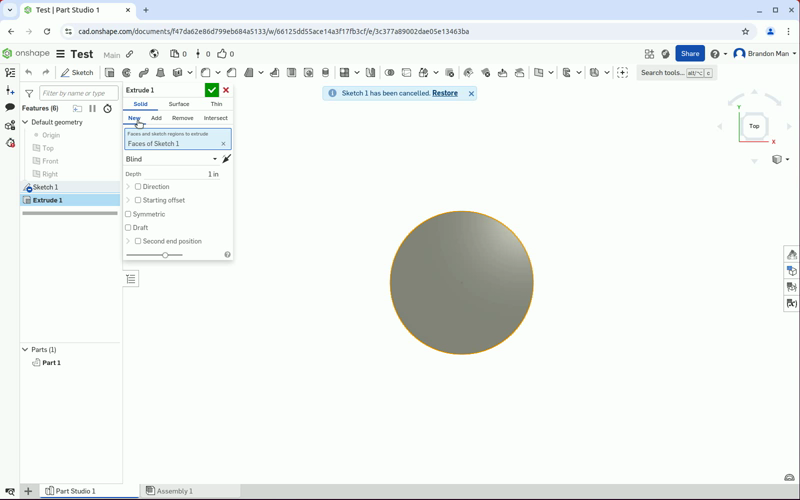
key(tab, 4)
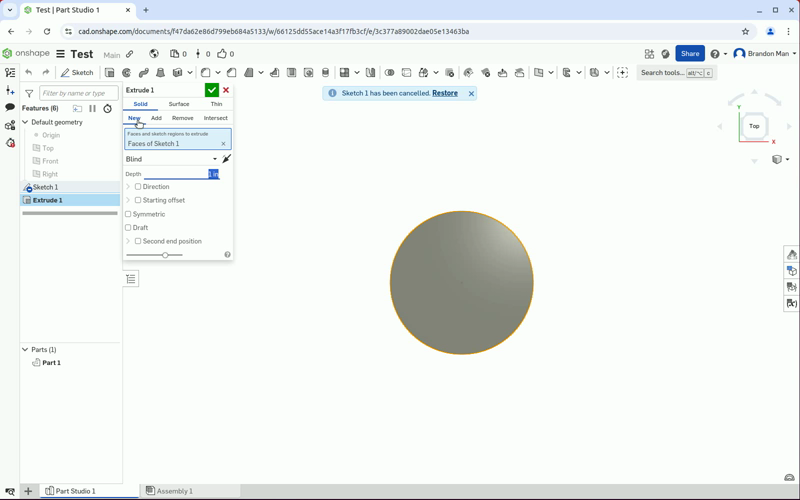
text(-23.108)
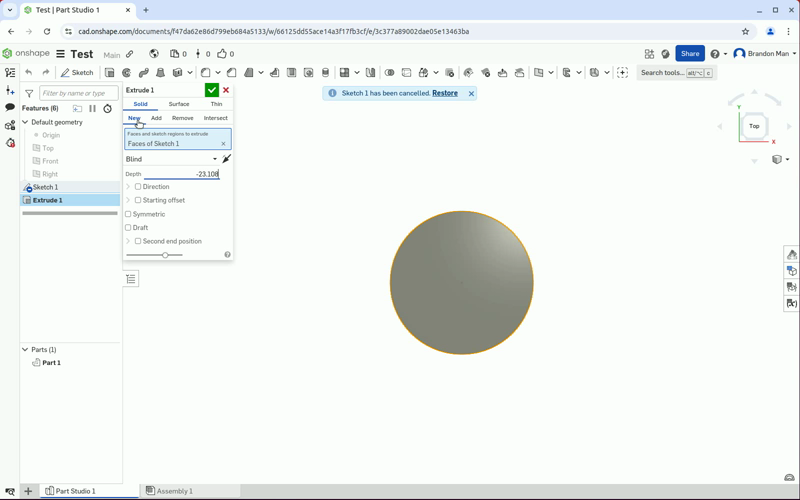
key(enter)
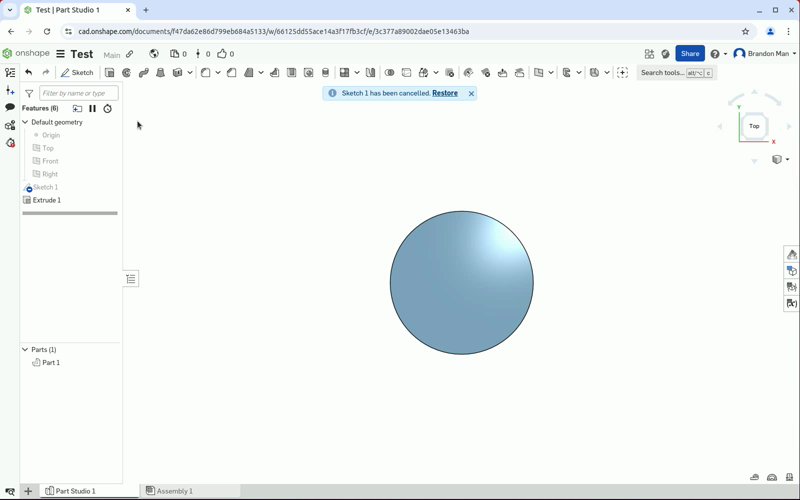
key(shift+h)
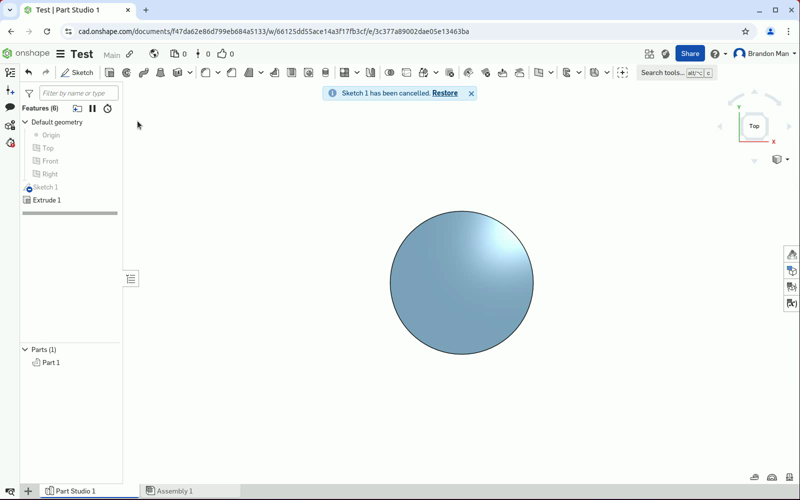
key(shift+h)
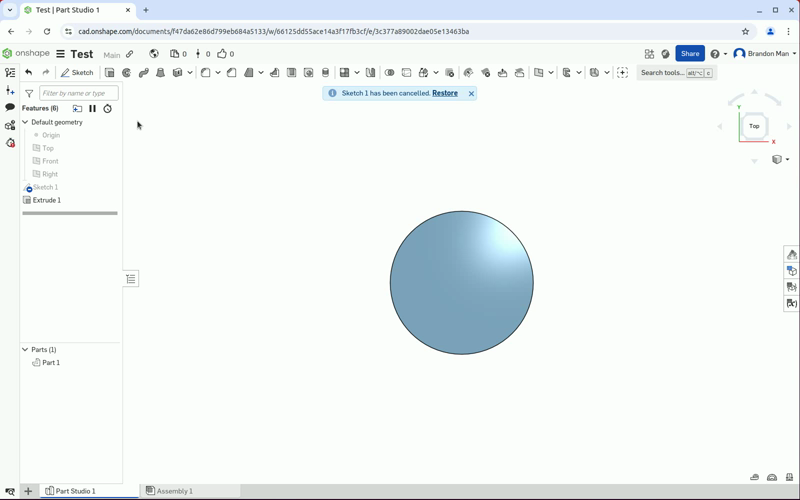
mouse_move(73, 189)
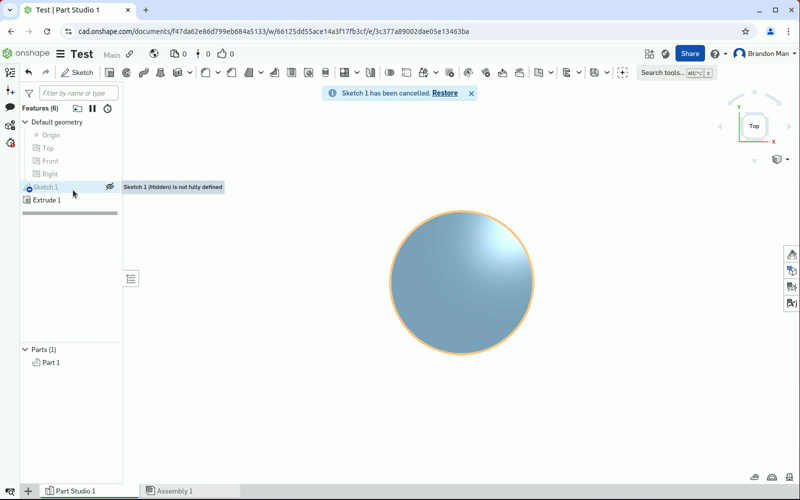
click(73, 189)
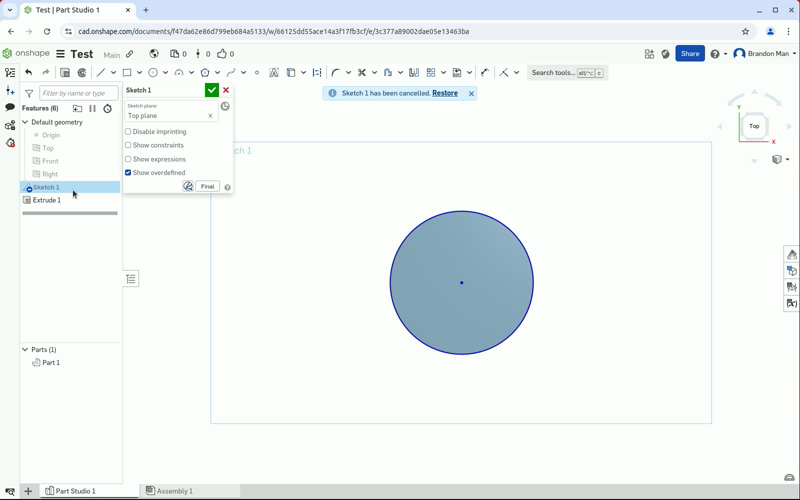
mouse_move(229, 92)
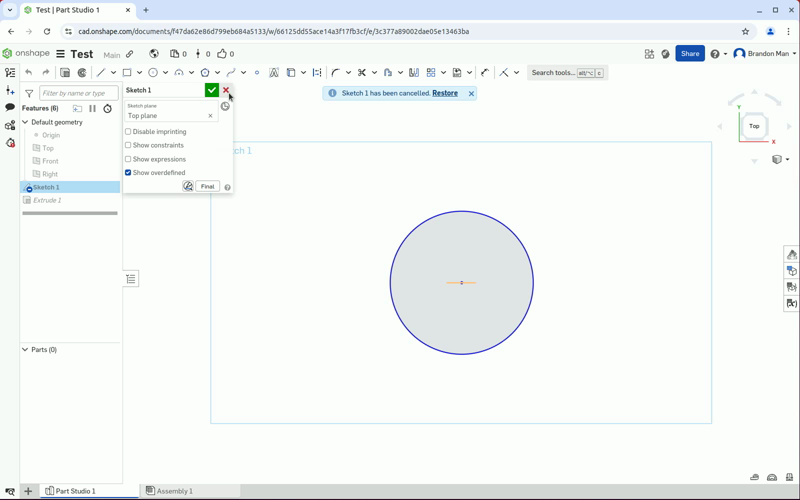
click(229, 92)
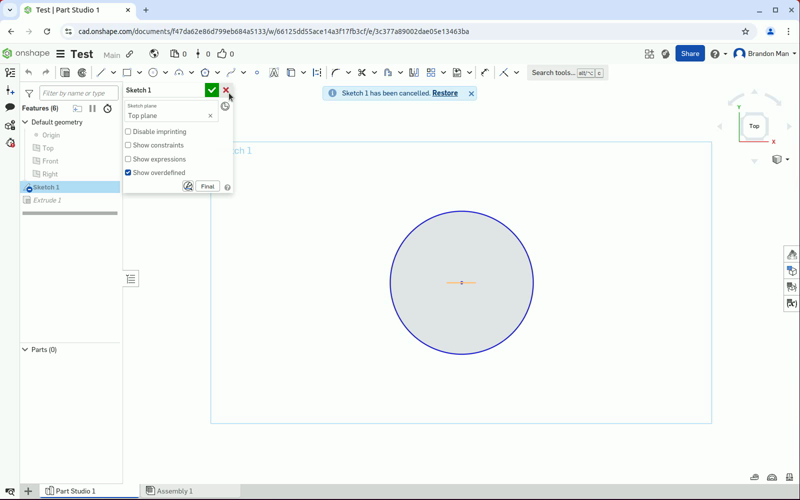
key(shift+s)
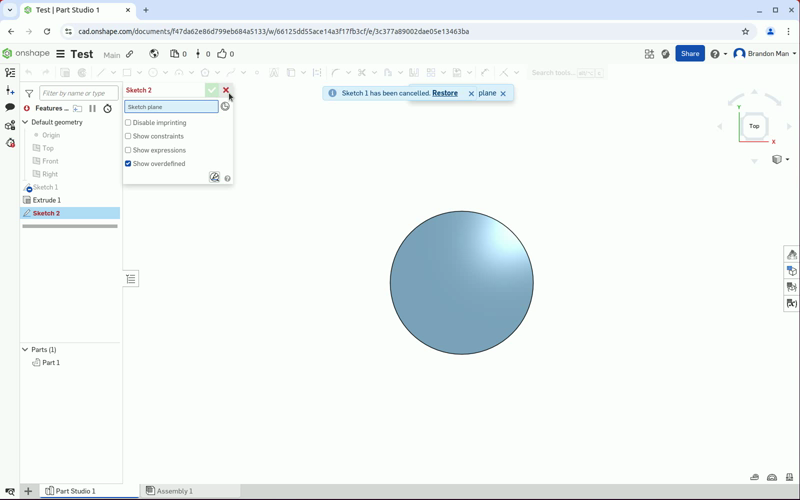
mouse_move(73, 150)
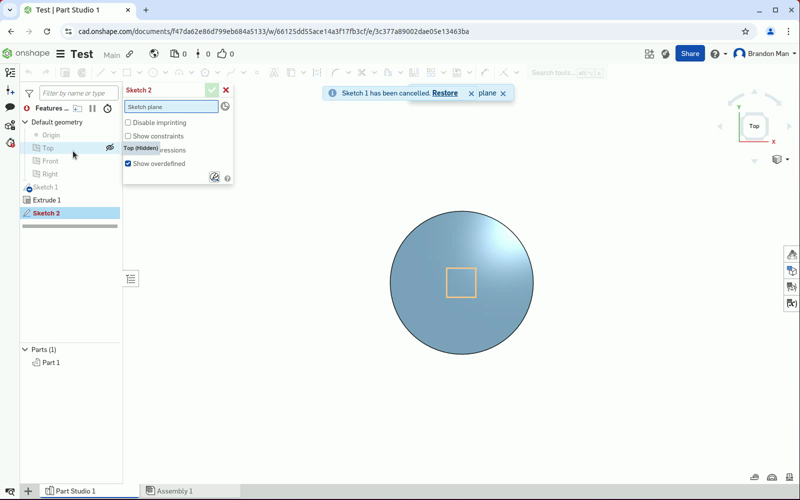
click(73, 150)
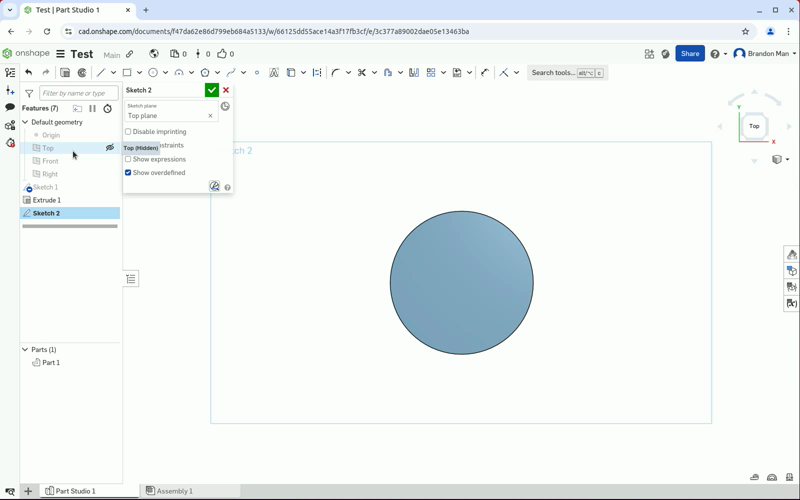
mouse_move(73, 352)
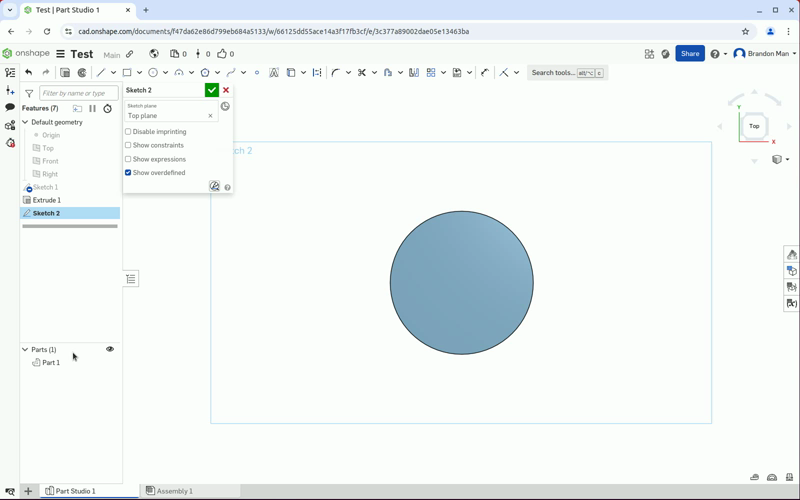
key(y)
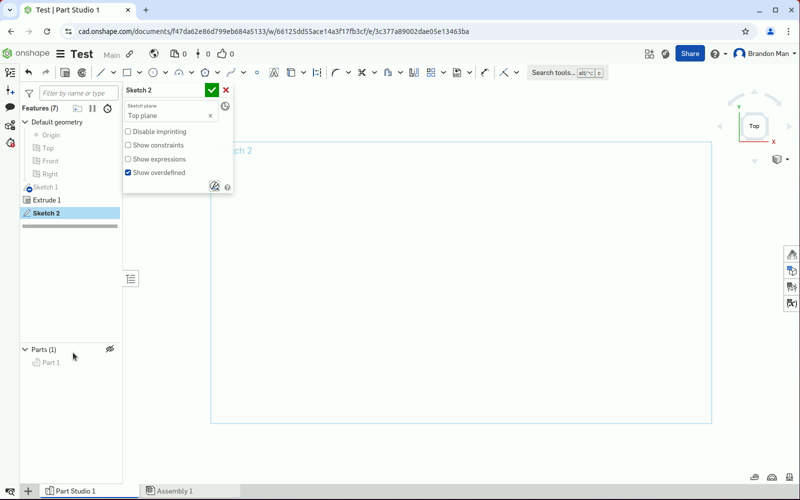
key(c)
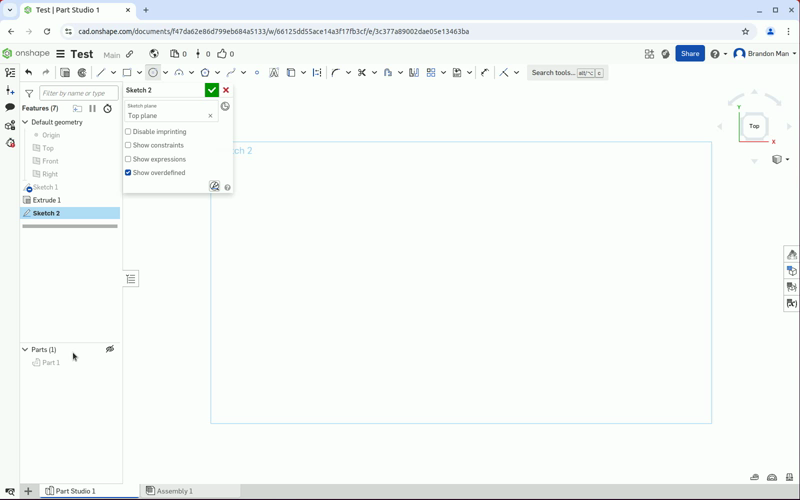
key_down(shift)
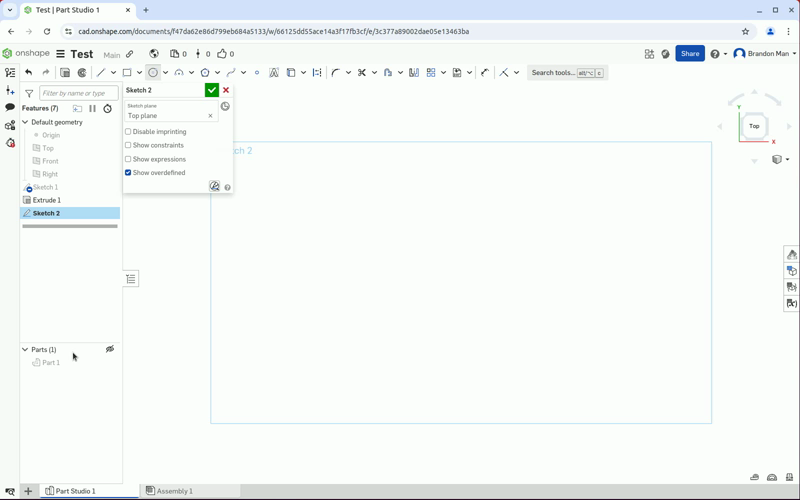
mouse_move(461, 282)
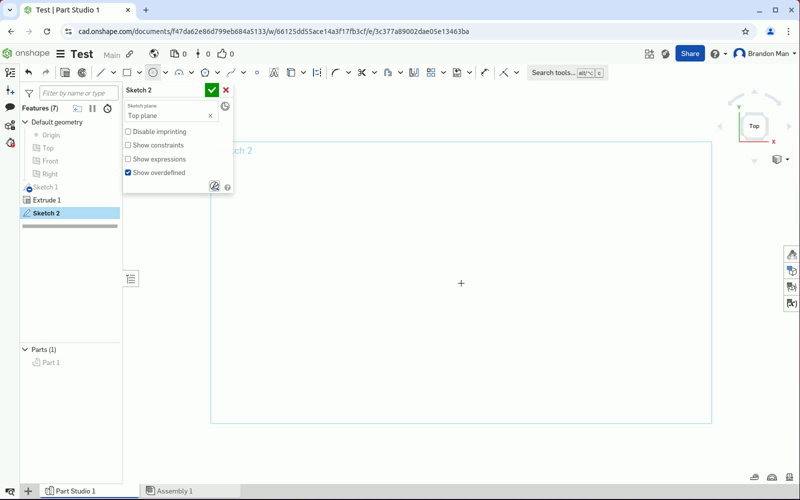
click(461, 282)
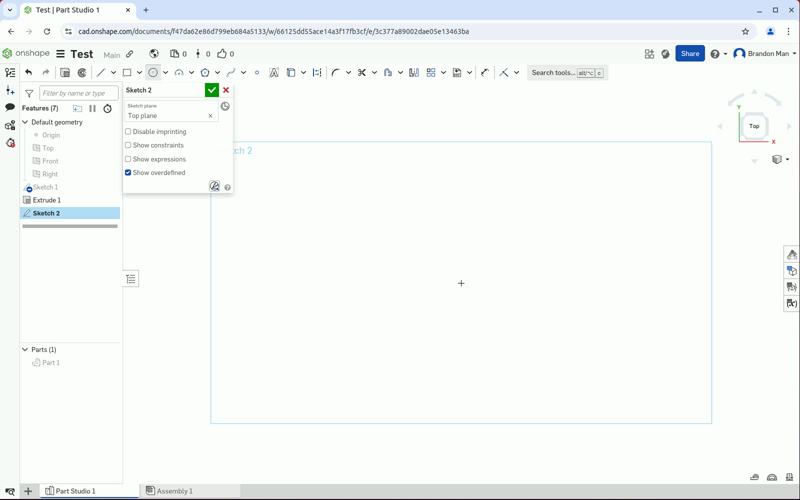
key_up(shift)
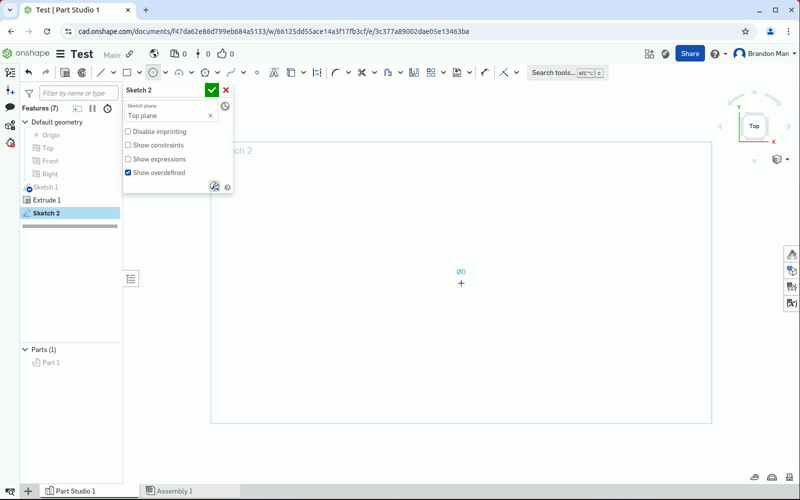
mouse_move(479, 282)
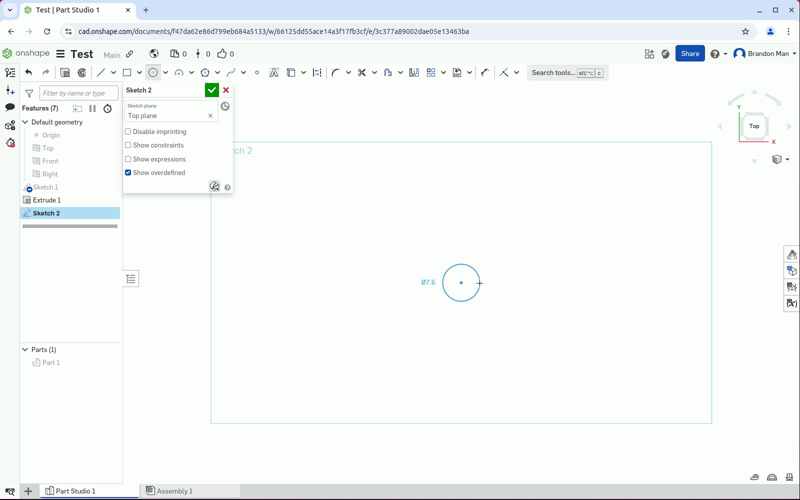
click(479, 282)
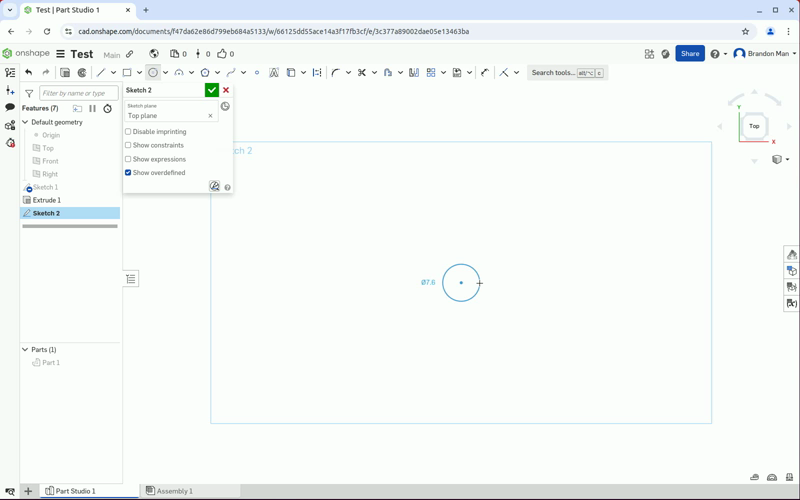
key(esc)
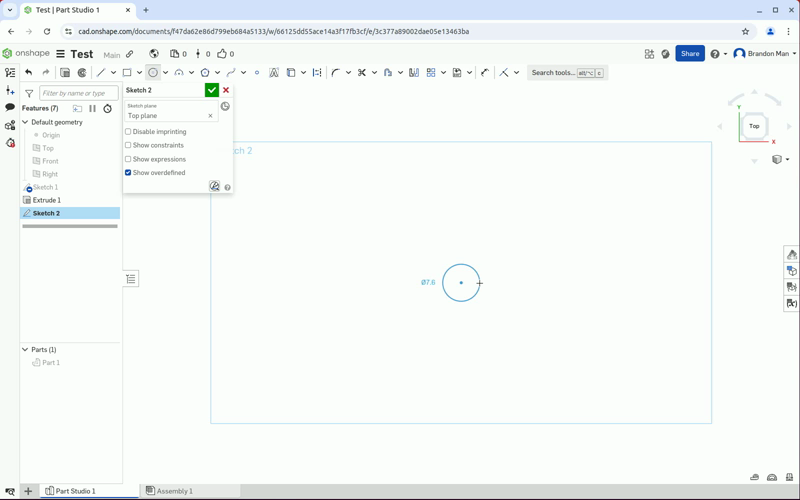
mouse_move(464, 265)
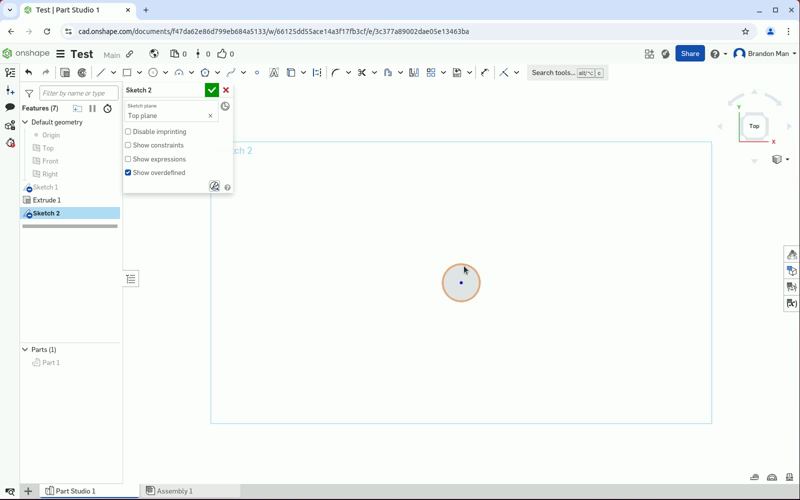
scroll(6)
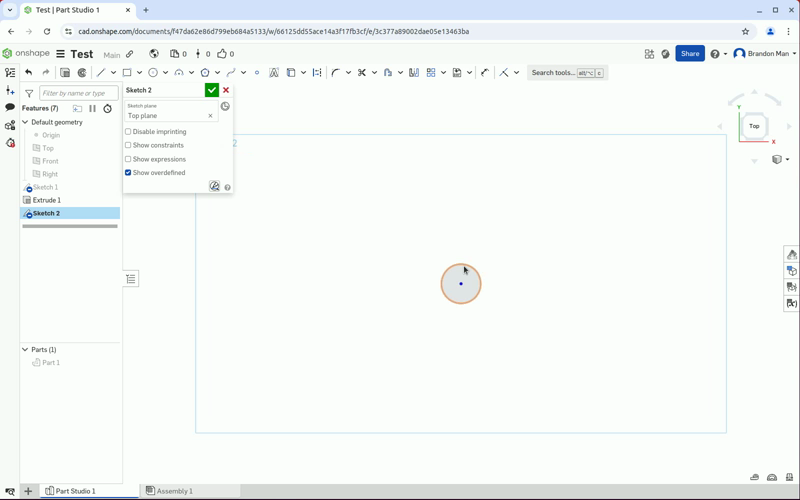
scroll(6)
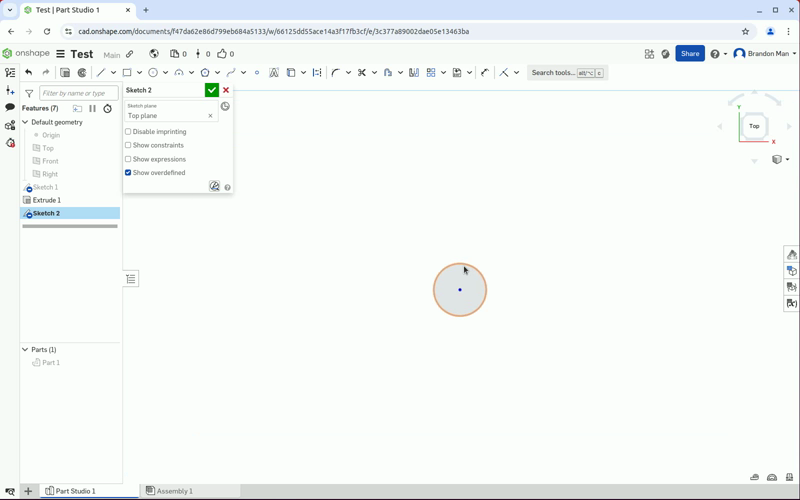
scroll(6)
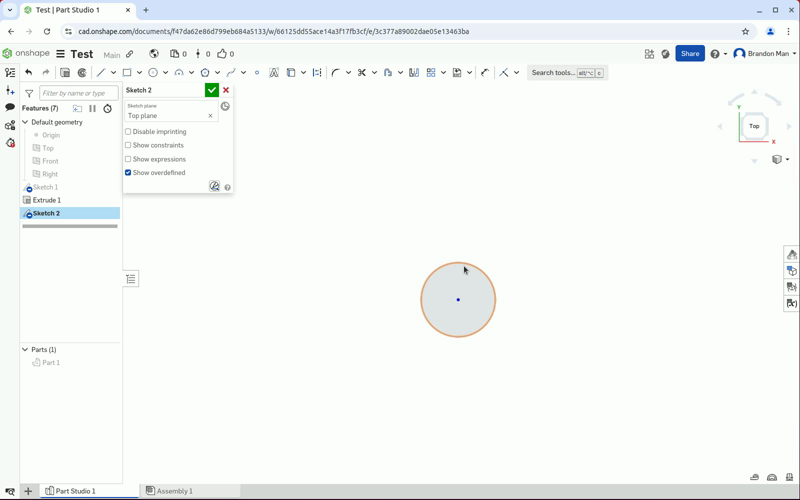
scroll(6)
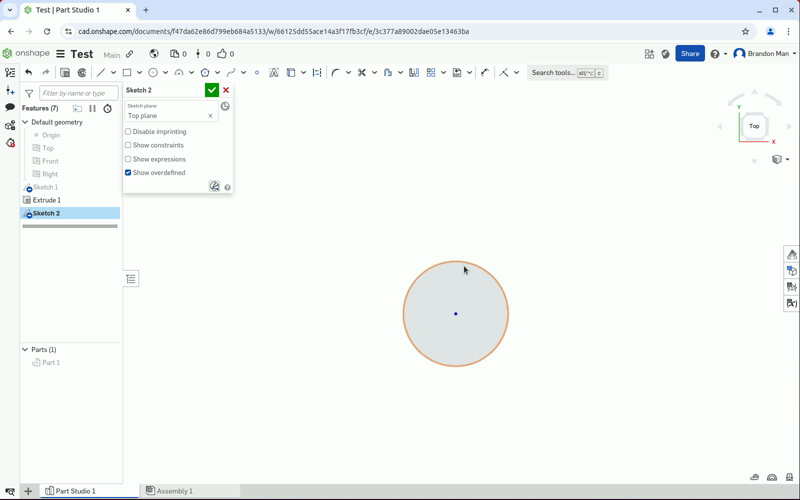
scroll(6)
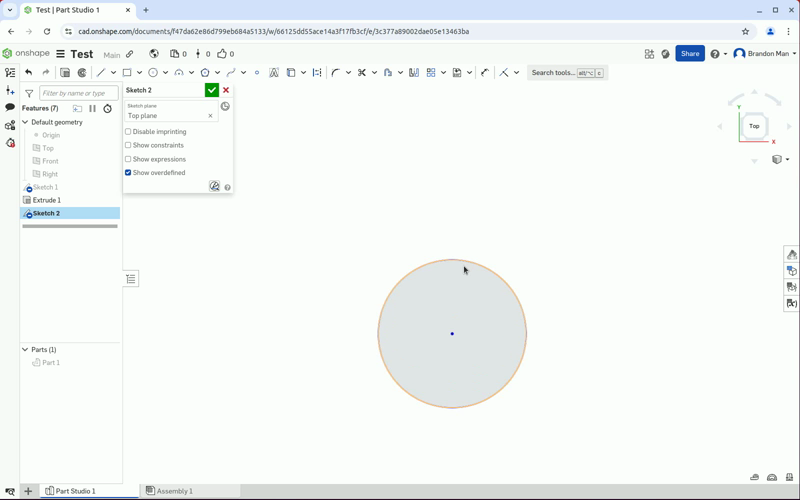
scroll(6)
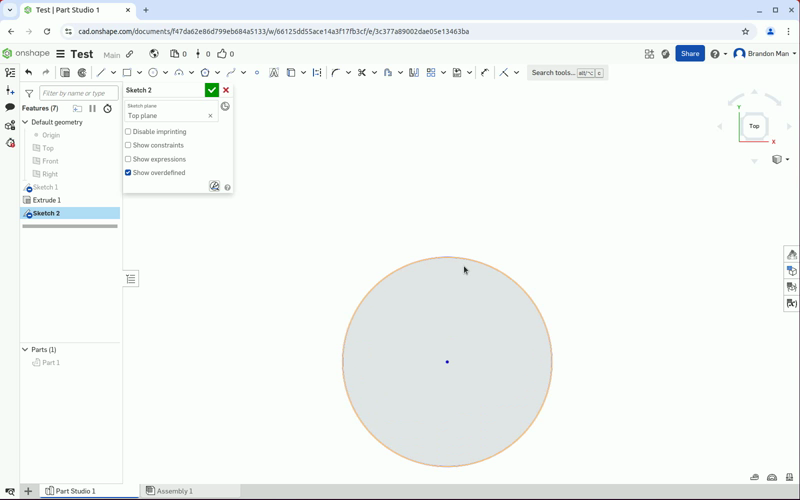
scroll(6)
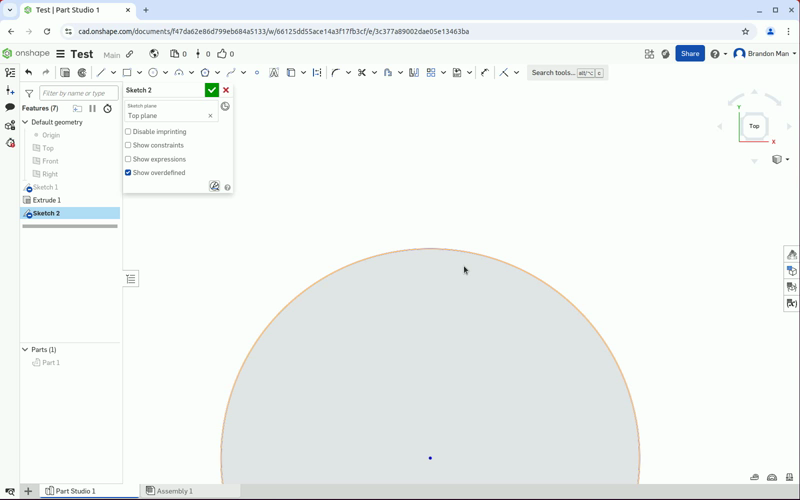
click(464, 265)
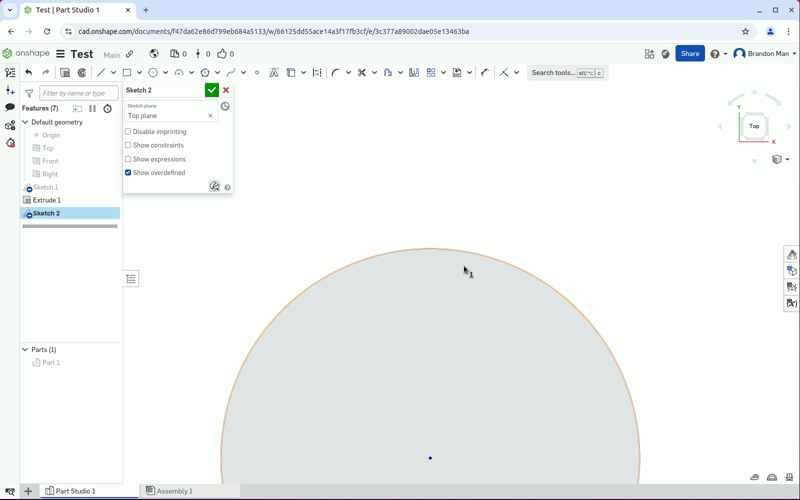
scroll(-6)
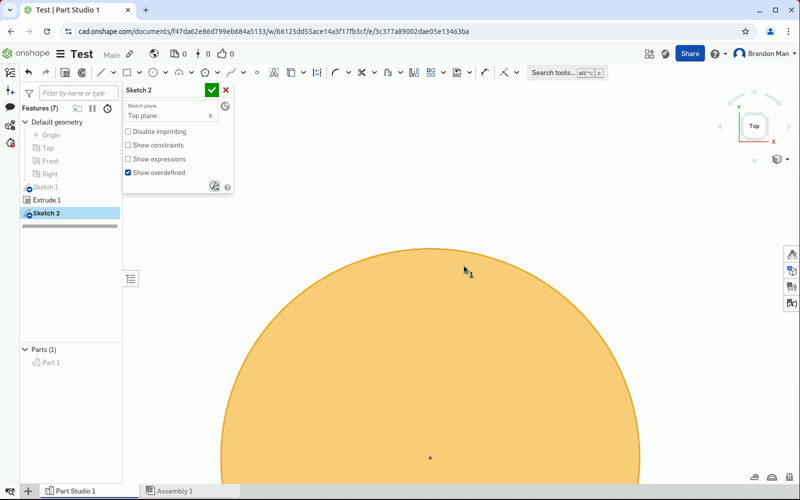
scroll(-6)
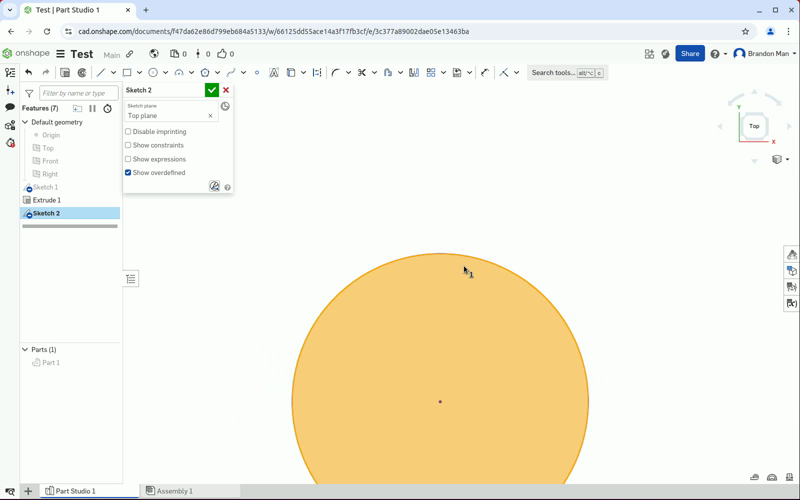
scroll(-6)
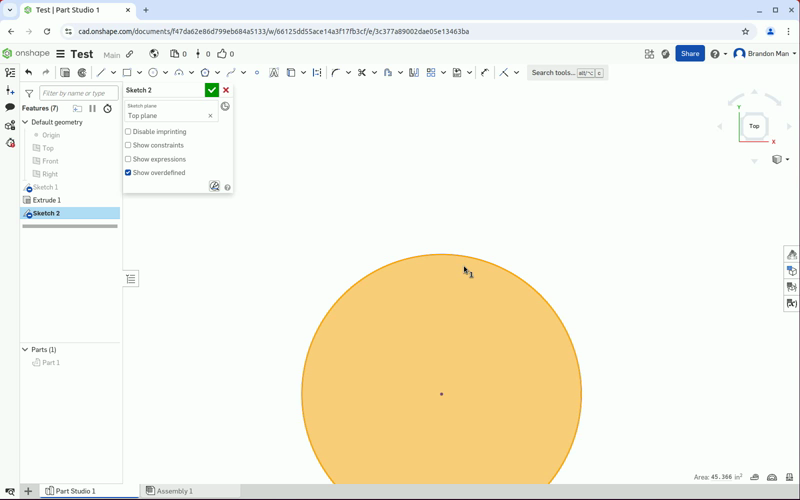
scroll(-6)
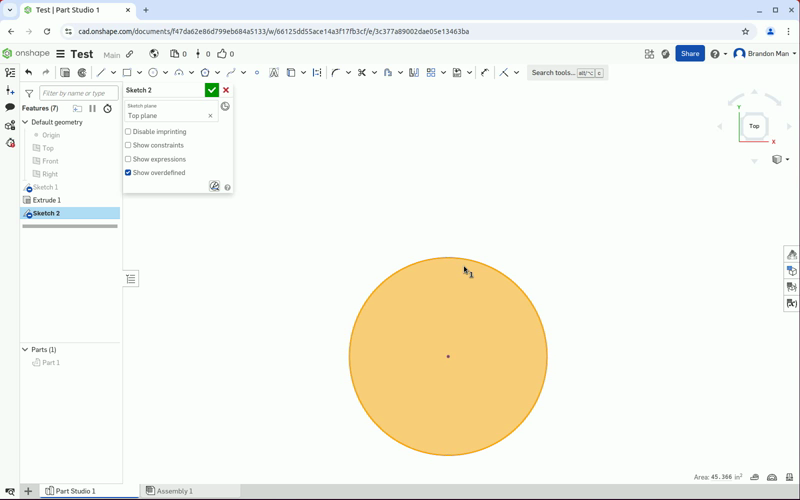
scroll(-6)
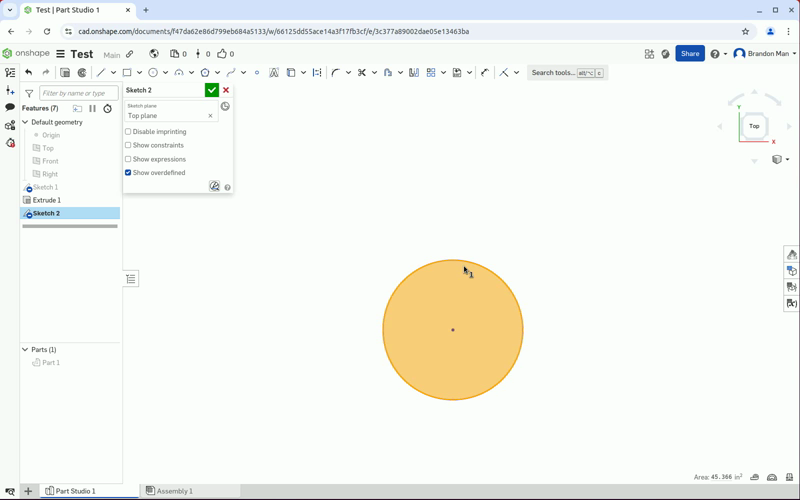
scroll(-6)
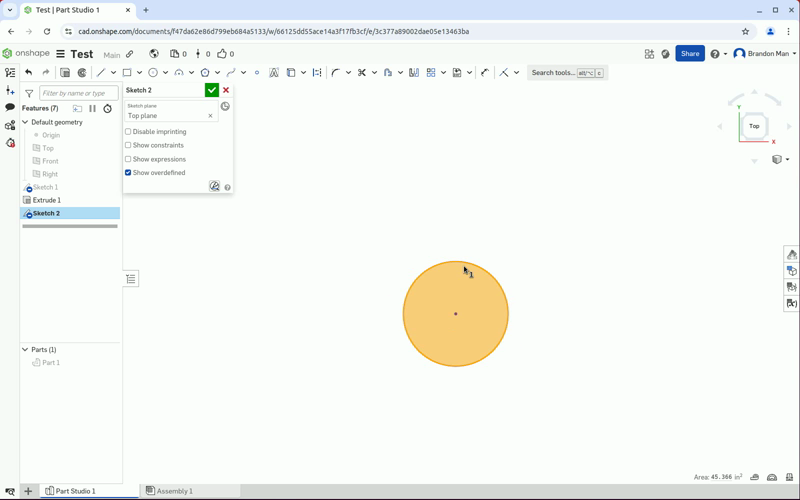
scroll(-6)
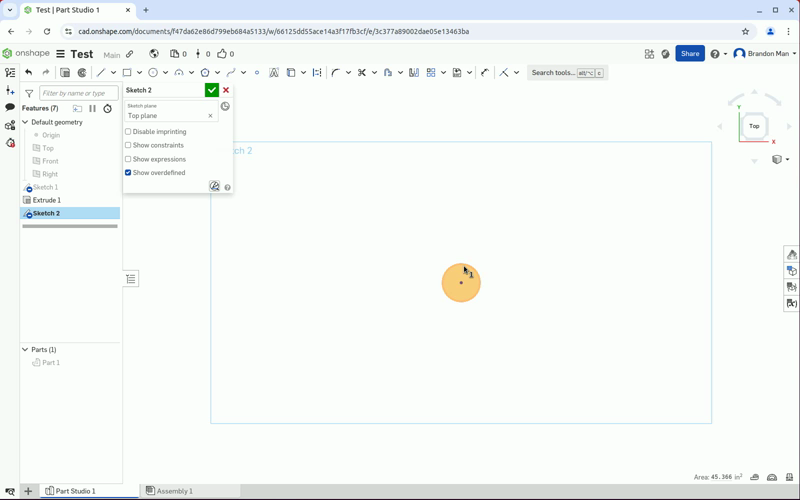
mouse_move(73, 352)
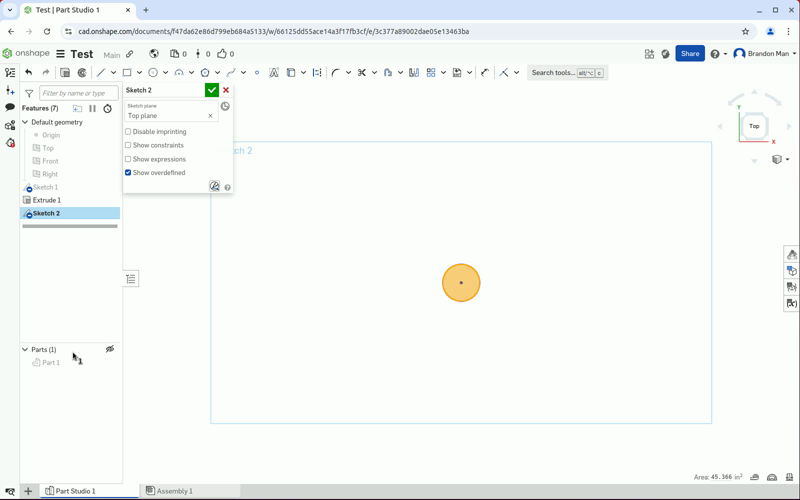
key(shift+y)
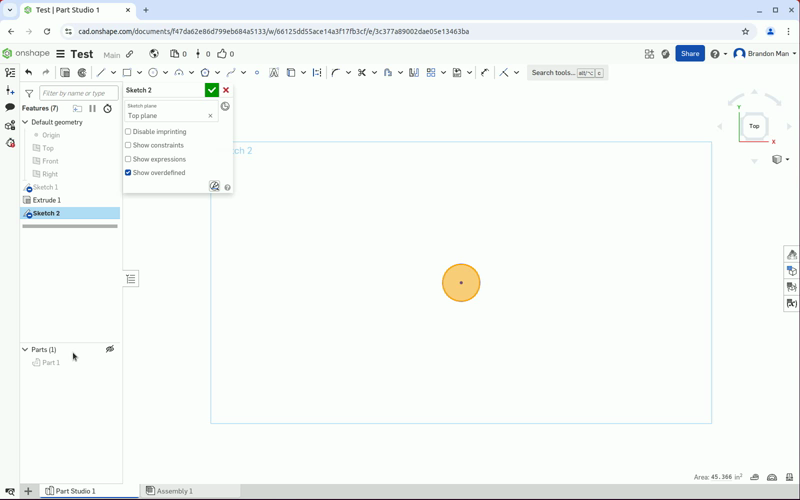
key(shift+e)
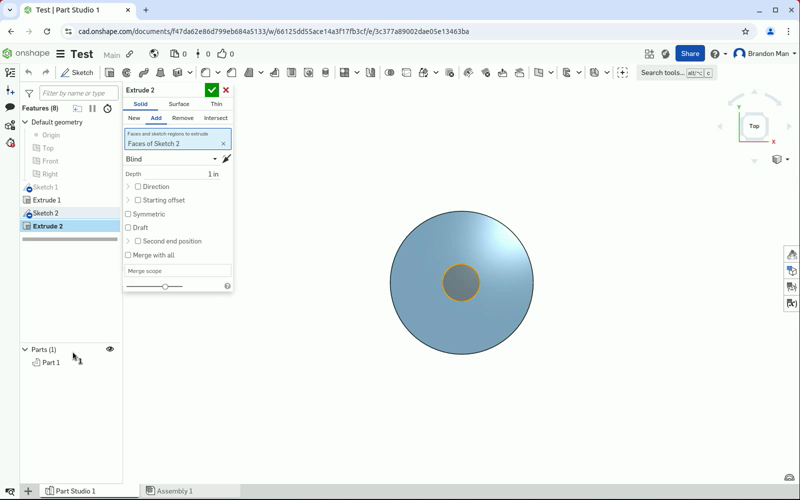
mouse_move(143, 106)
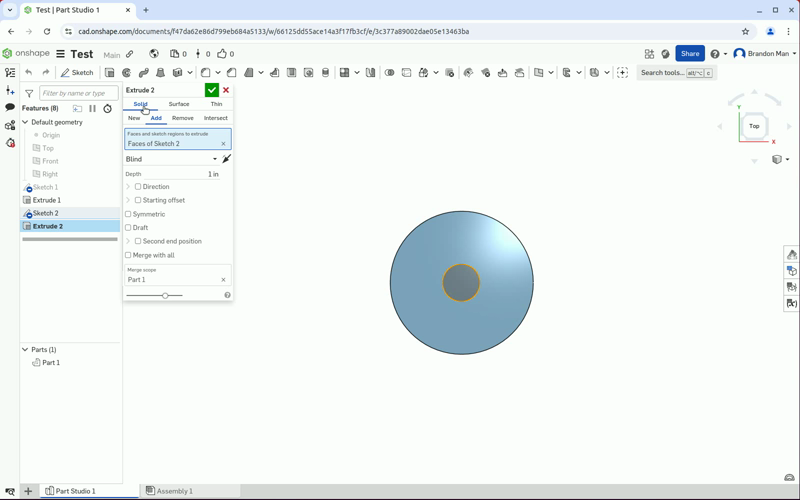
click(143, 106)
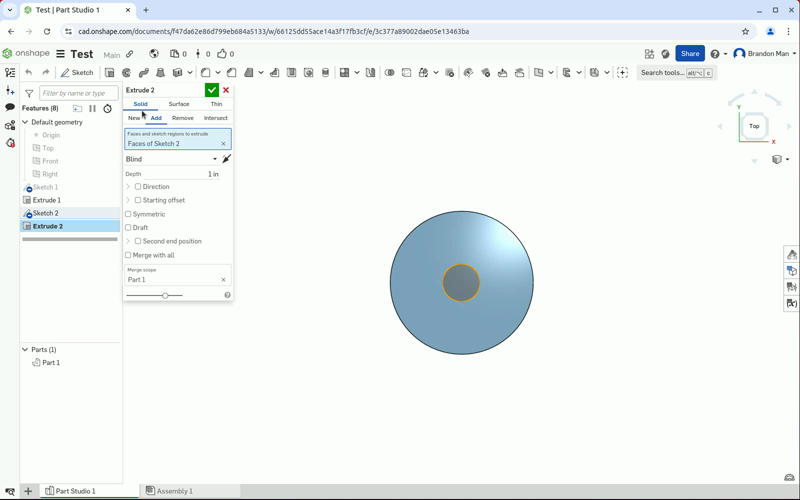
mouse_move(137, 120)
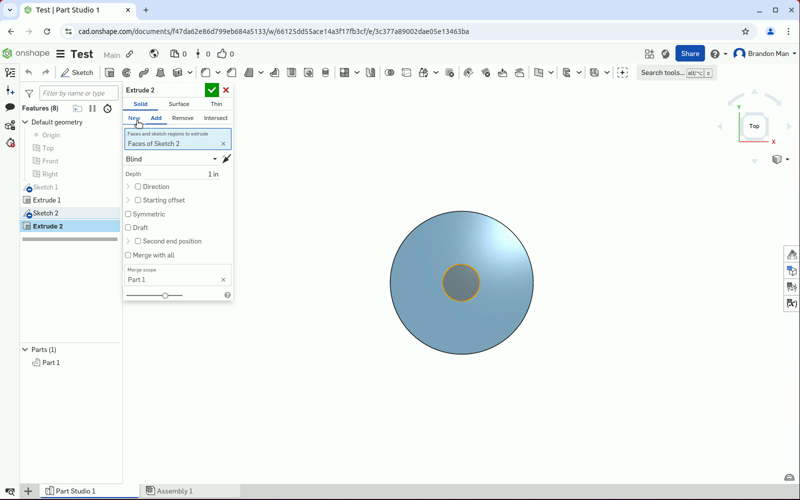
click(137, 120)
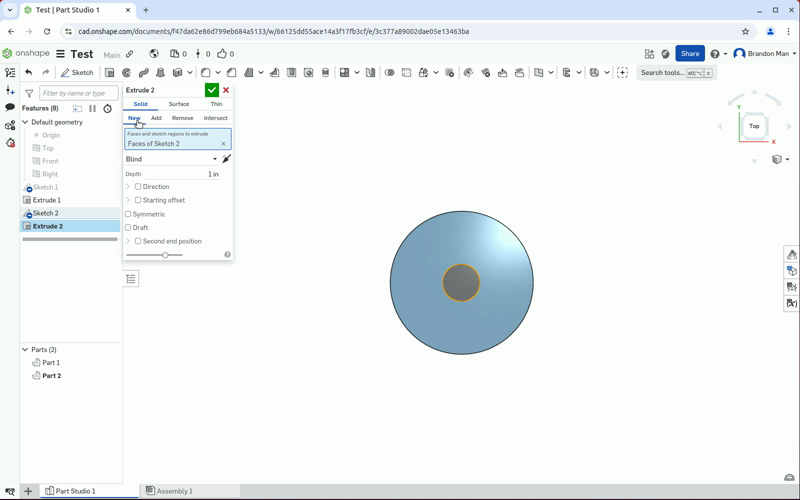
key(tab, 4)
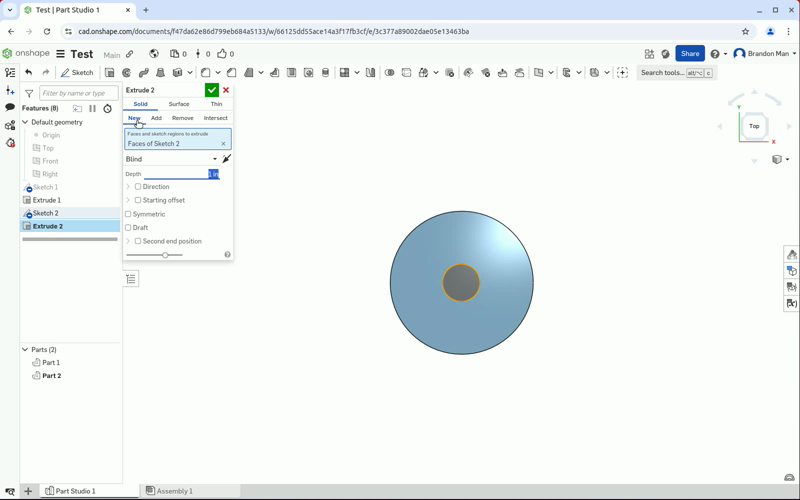
text(23.108)
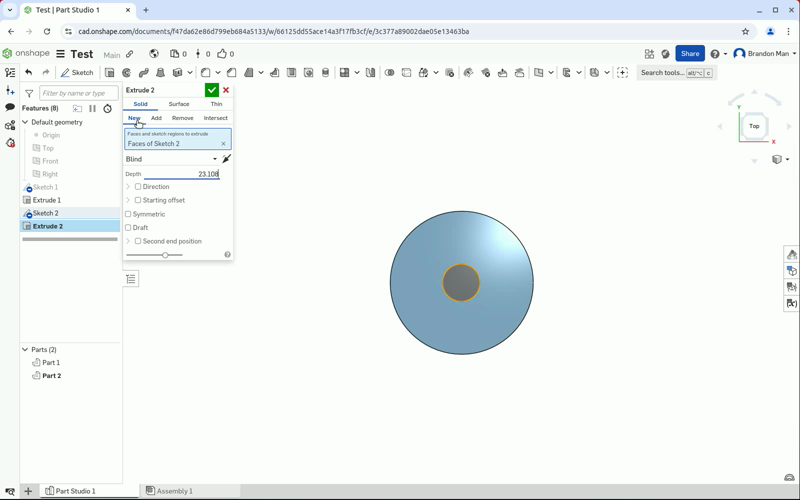
key(enter)
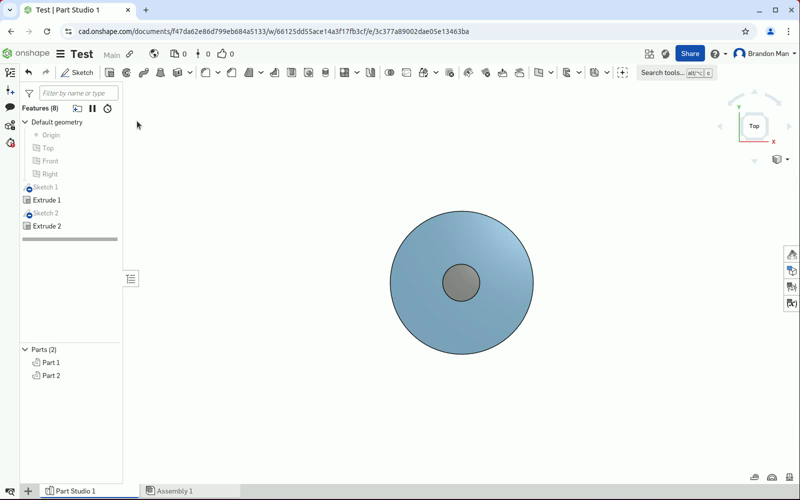
key(shift+h)
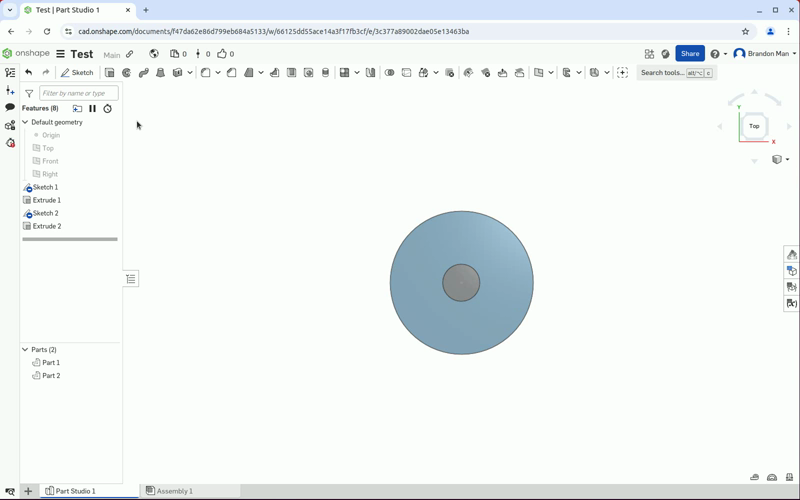
key(shift+h)
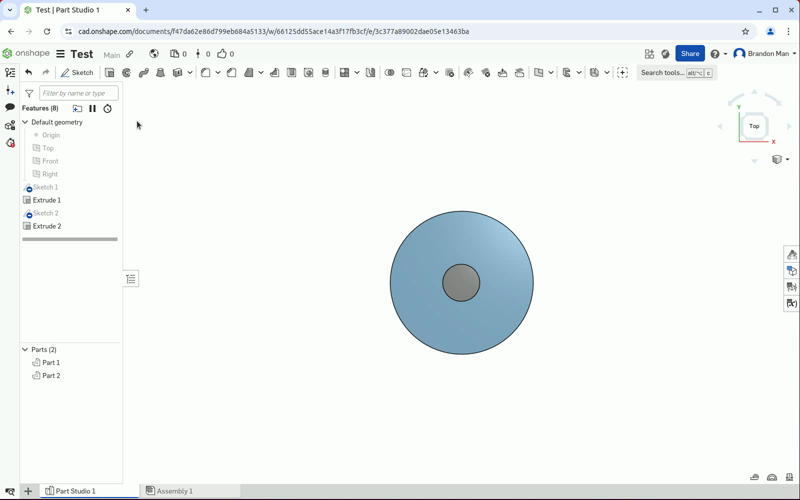
mouse_move(73, 189)
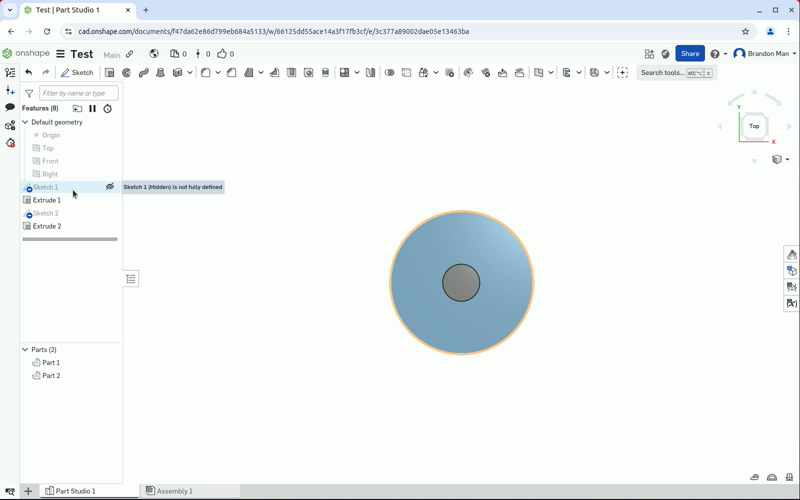
click(73, 189)
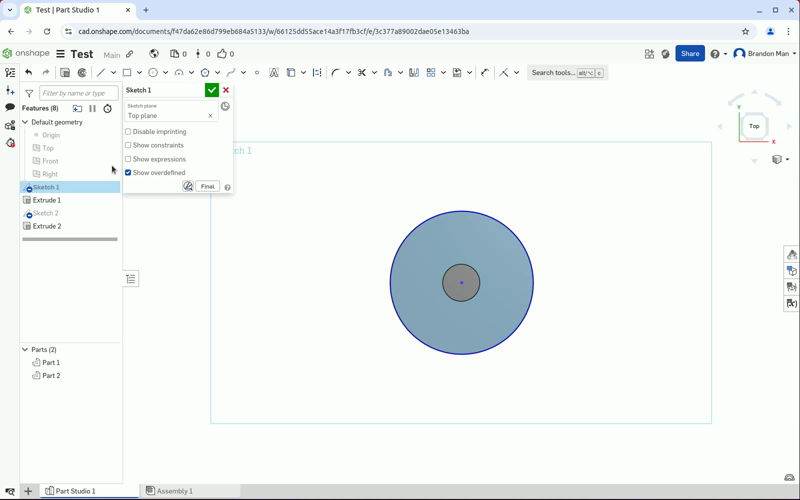
mouse_move(229, 92)
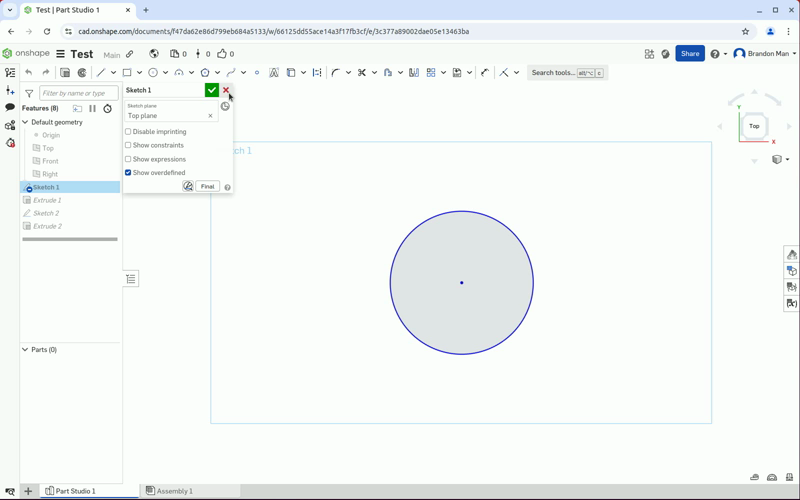
click(229, 92)
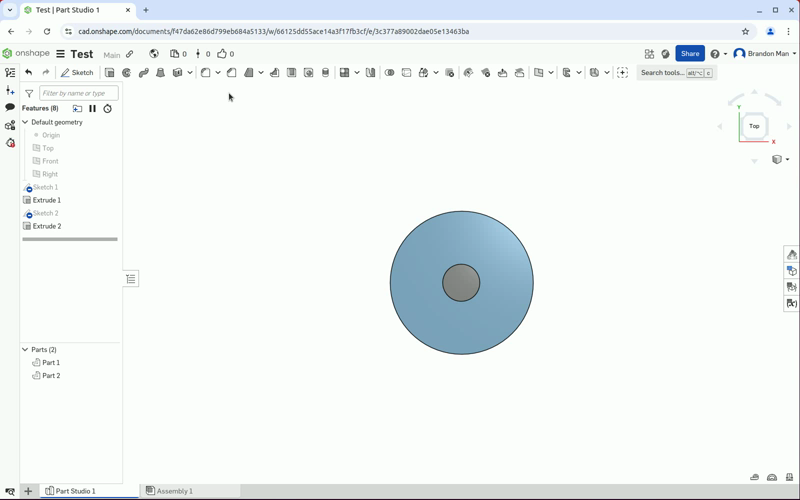
mouse_move(73, 352)
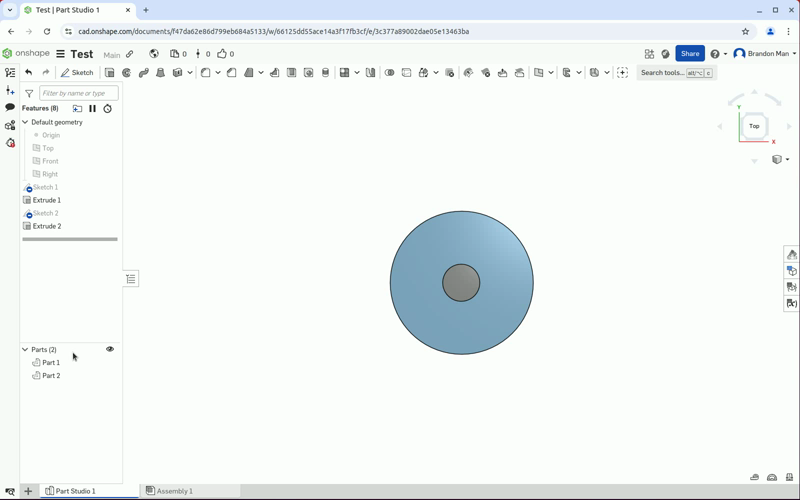
key(y)
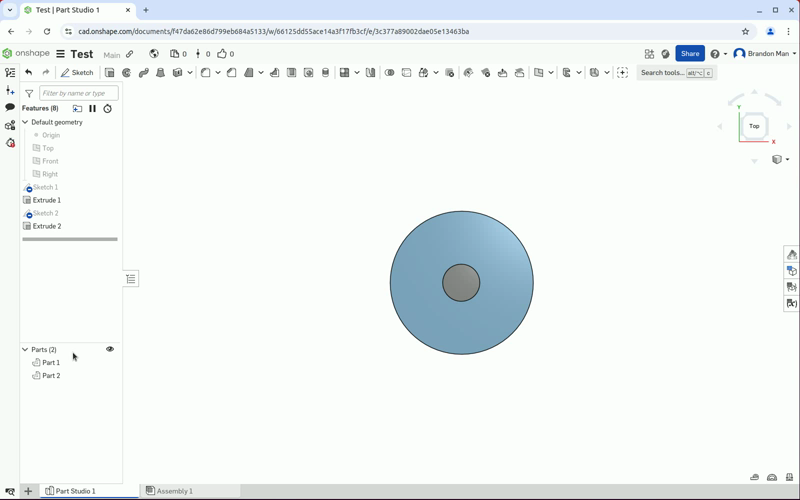
key(shift+p)
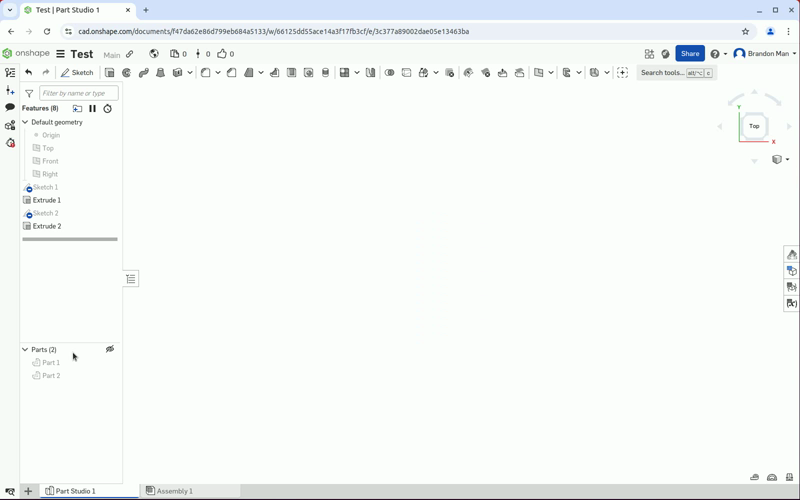
key(space)
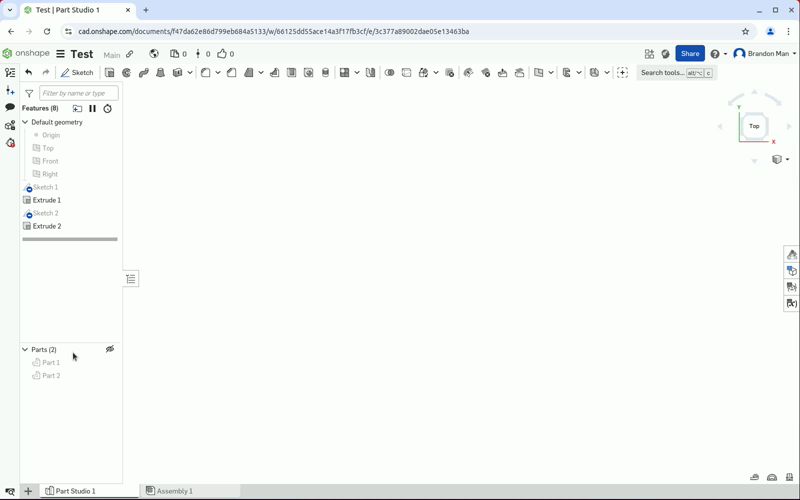
key_down(shift)
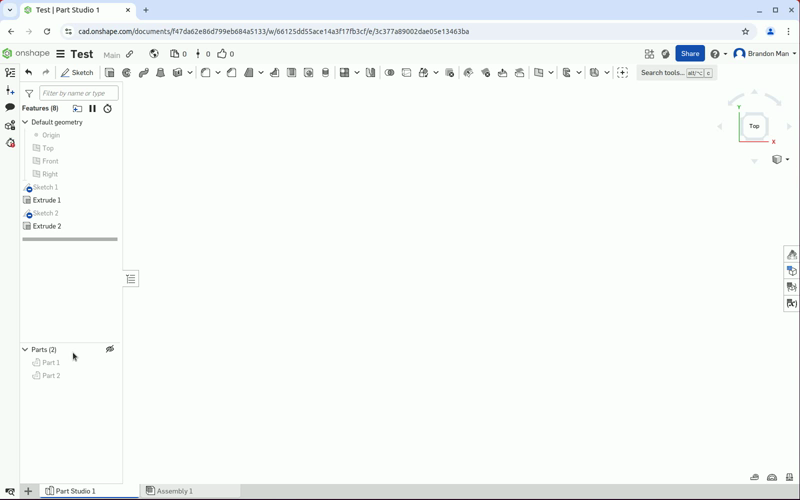
key(up)
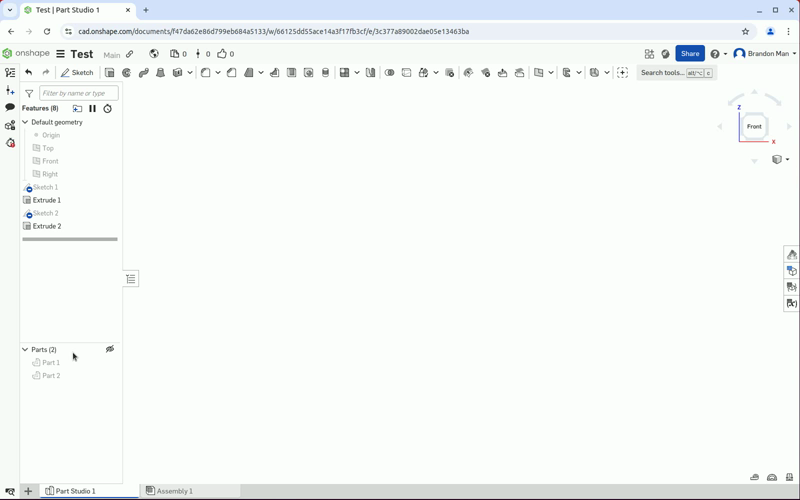
key_up(shift)
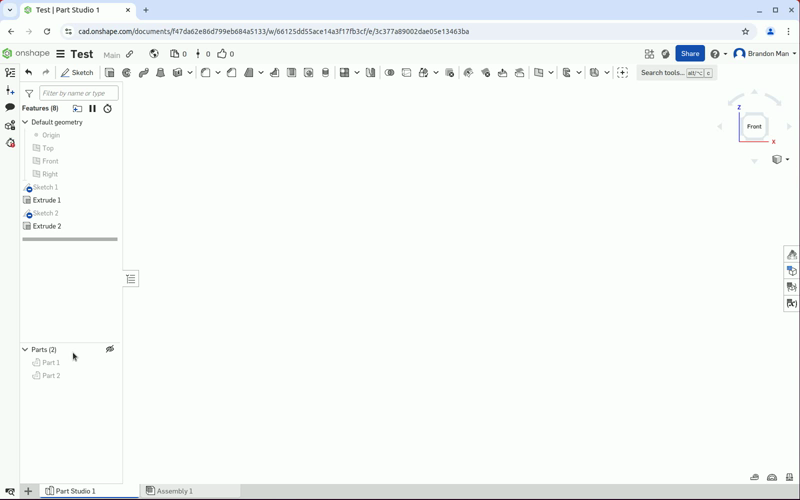
mouse_move(73, 352)
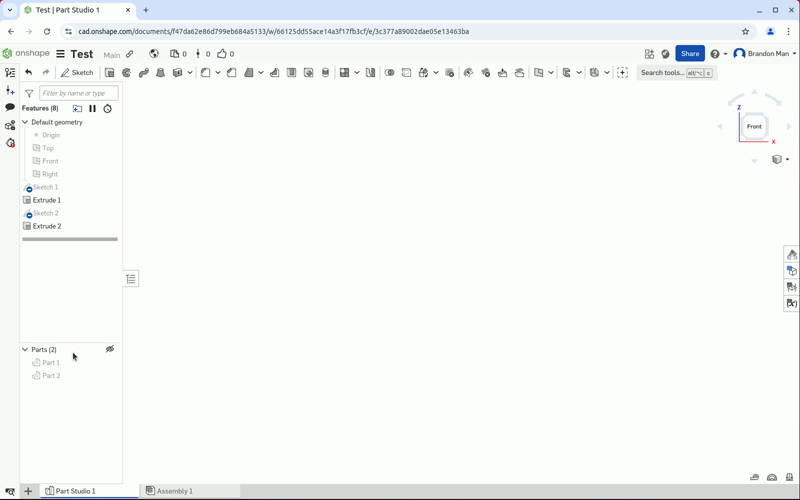
key(shift+y)
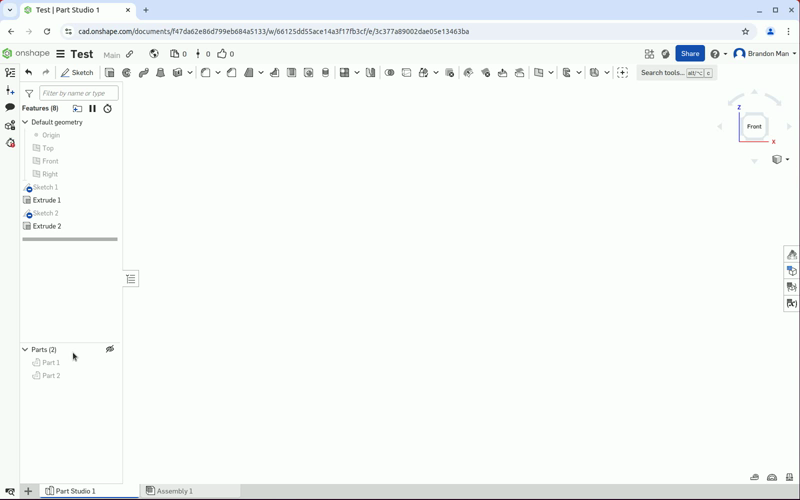
key(shift+s)
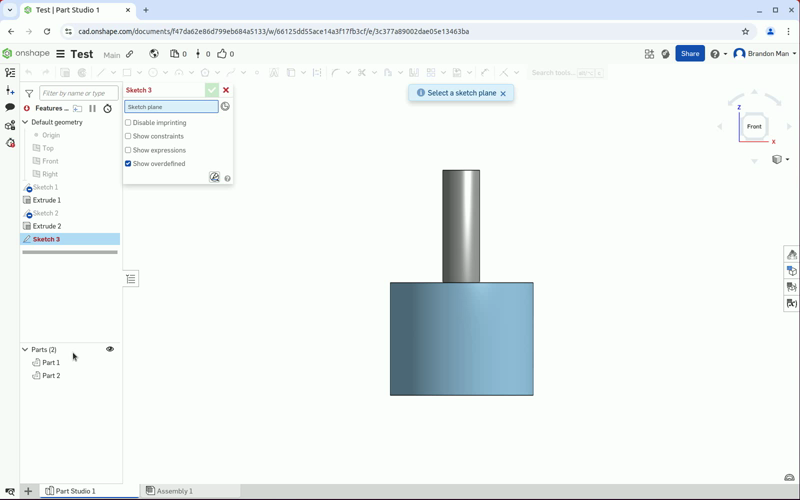
mouse_move(73, 163)
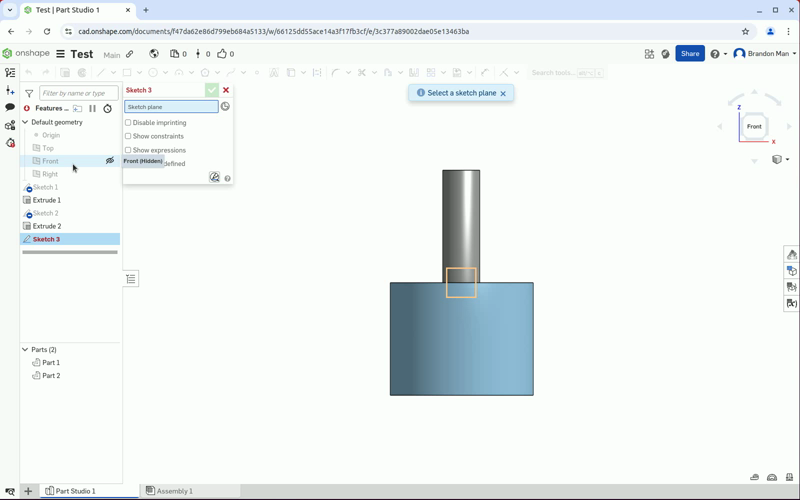
click(73, 163)
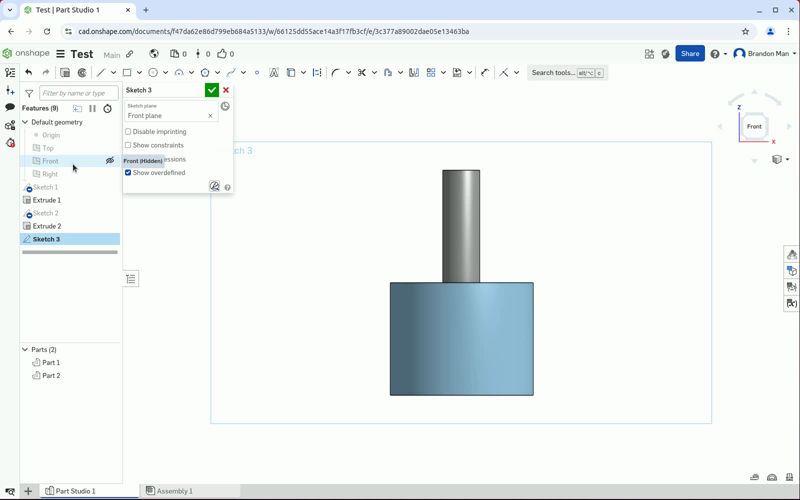
mouse_move(73, 352)
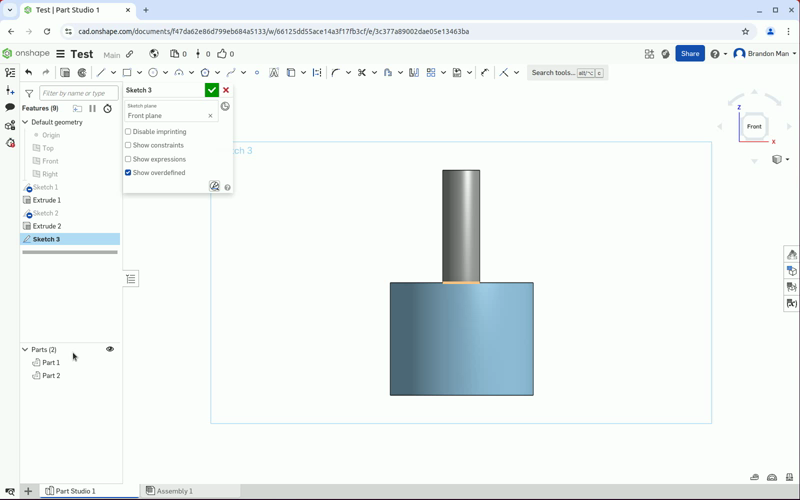
key(y)
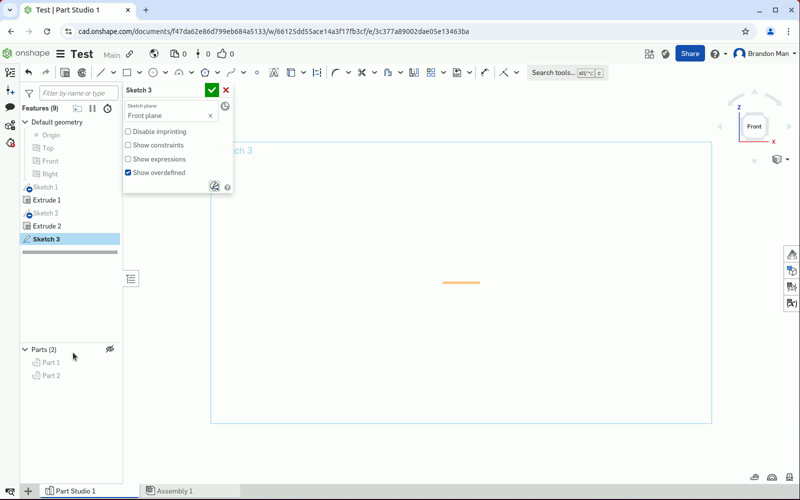
key(c)
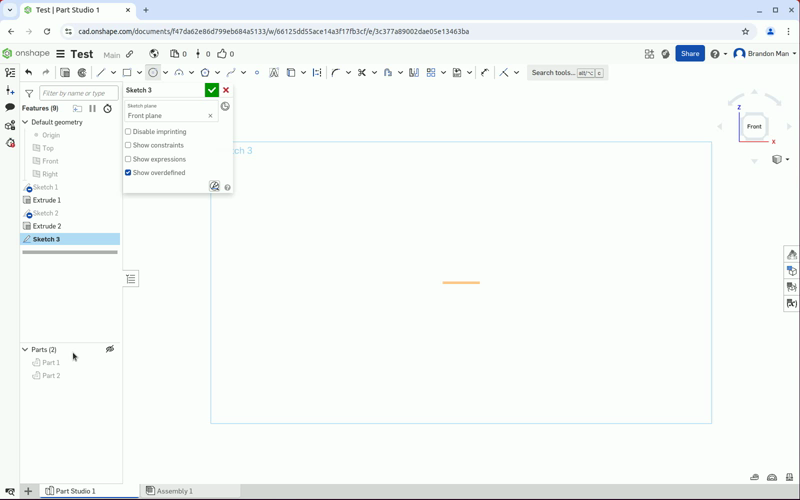
key_down(shift)
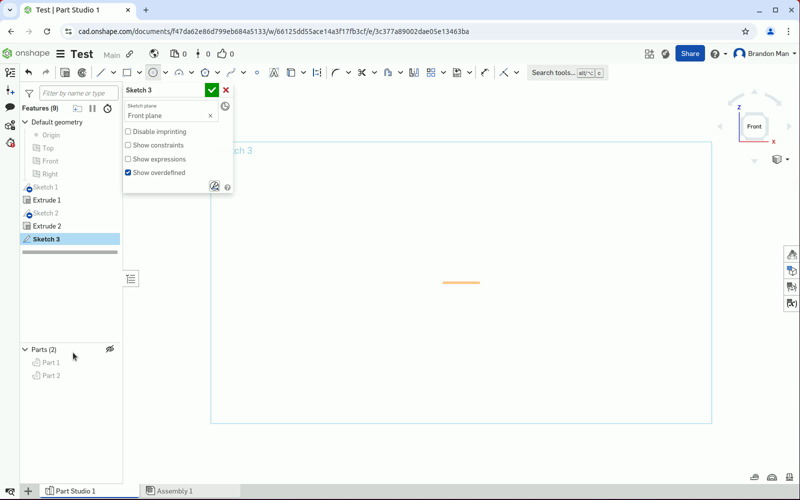
mouse_move(460, 198)
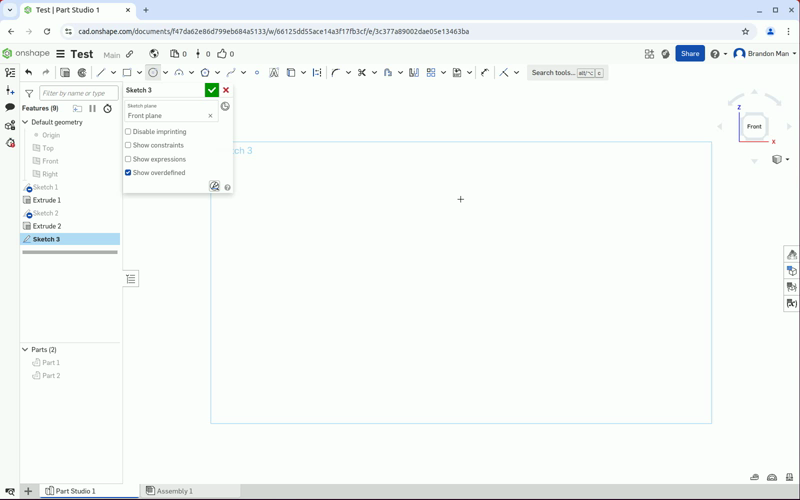
click(460, 198)
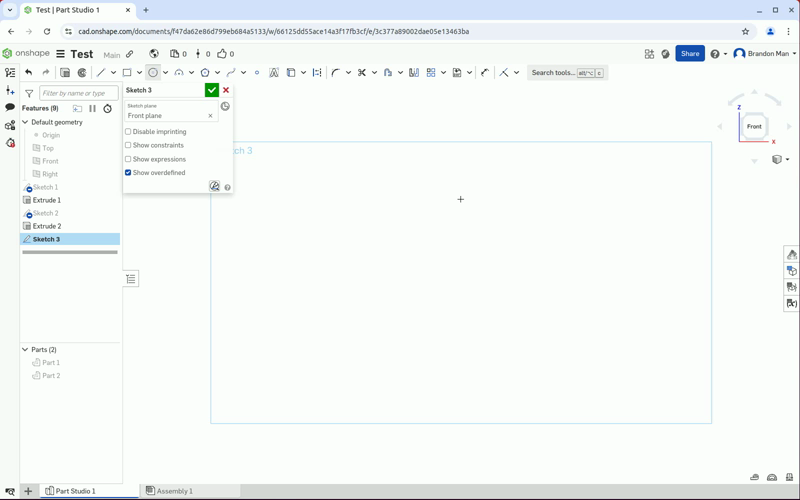
key_up(shift)
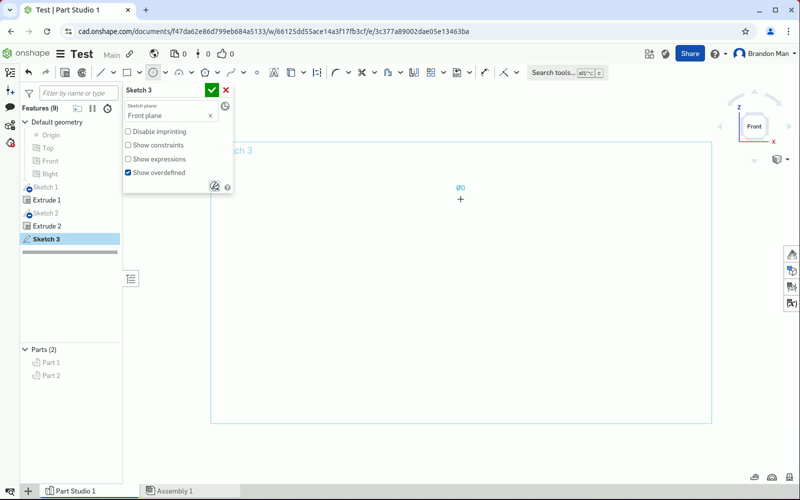
mouse_move(472, 198)
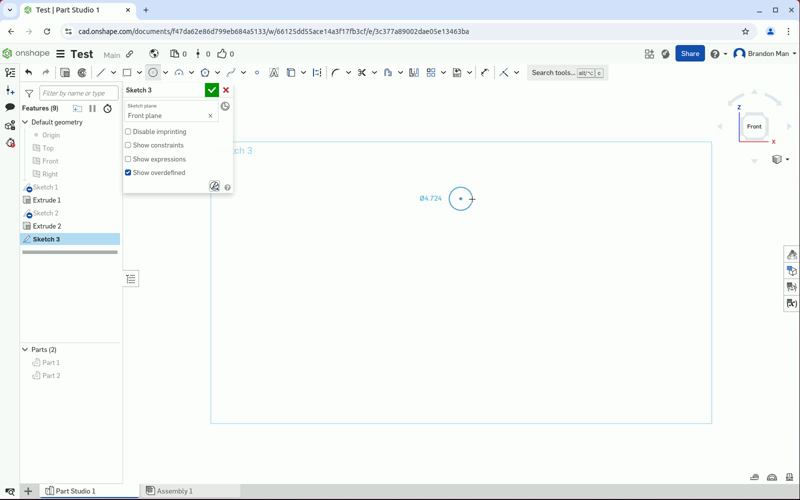
click(472, 198)
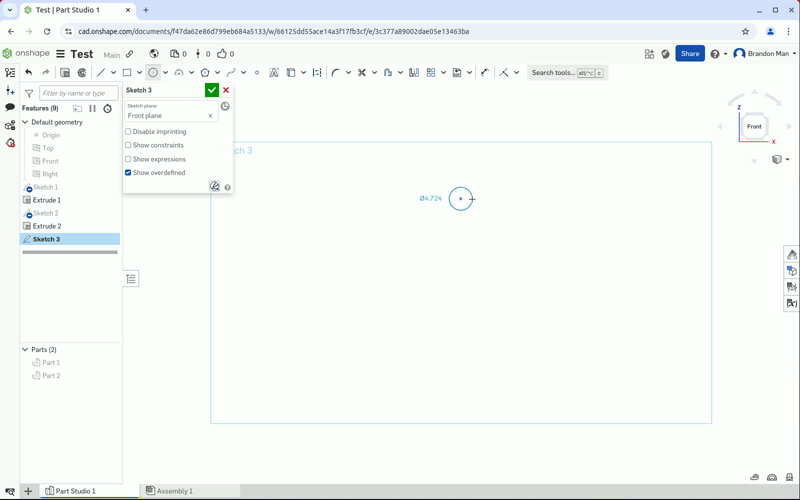
key(esc)
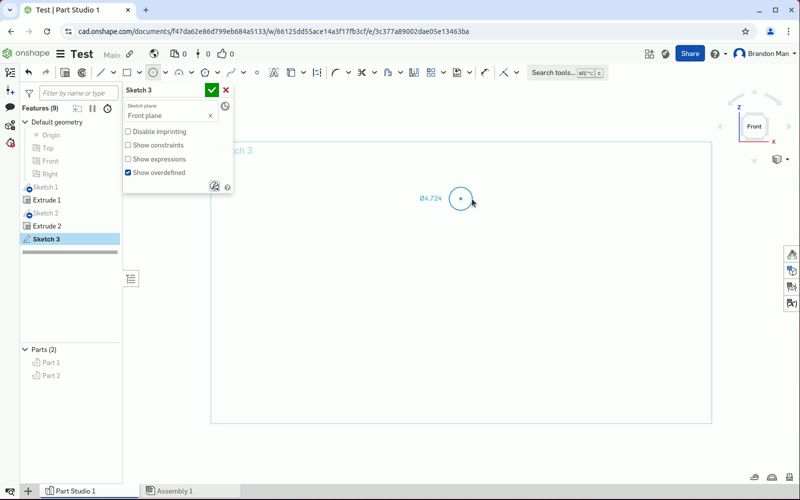
mouse_move(471, 199)
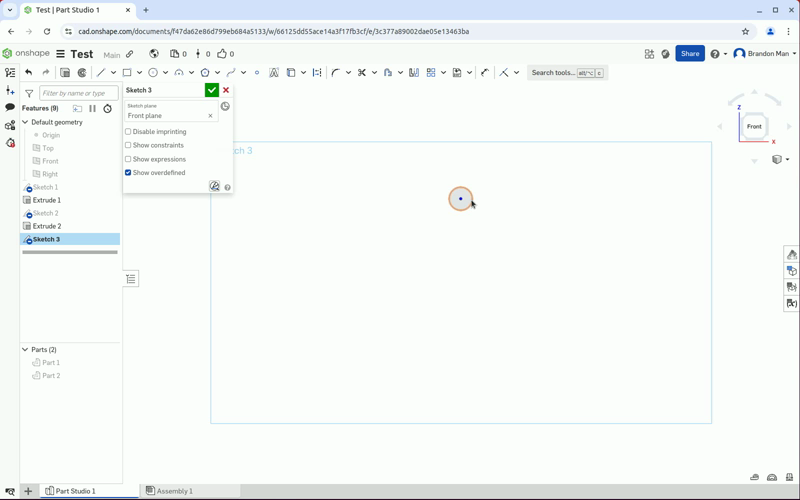
scroll(6)
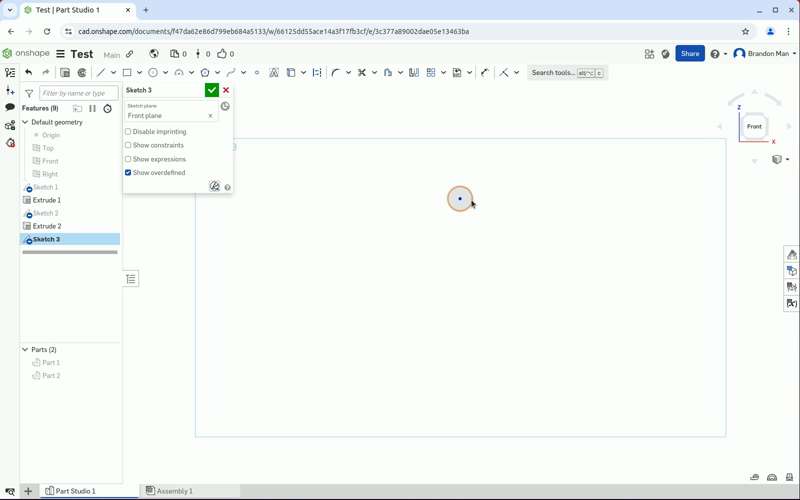
scroll(6)
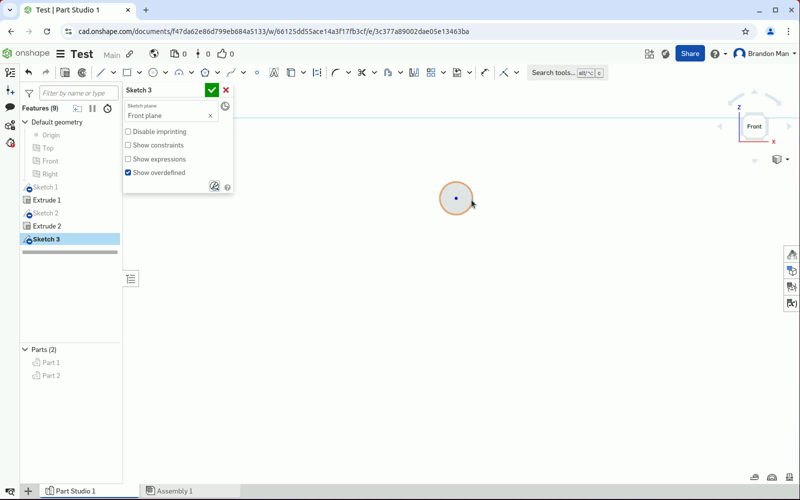
scroll(6)
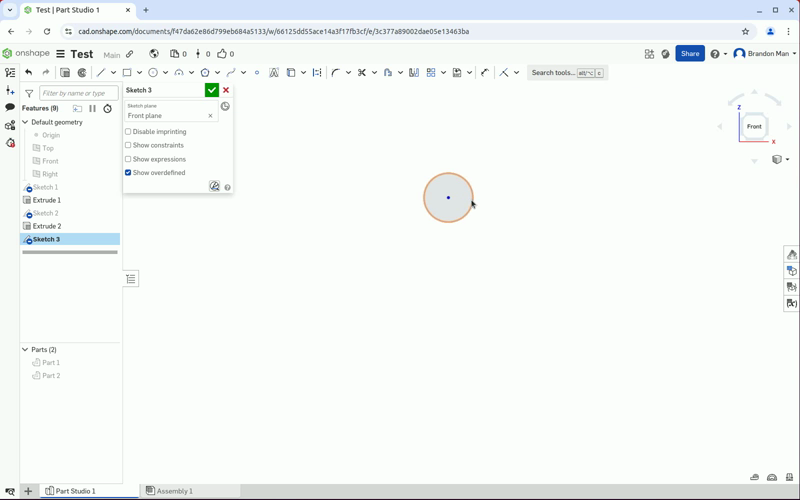
scroll(6)
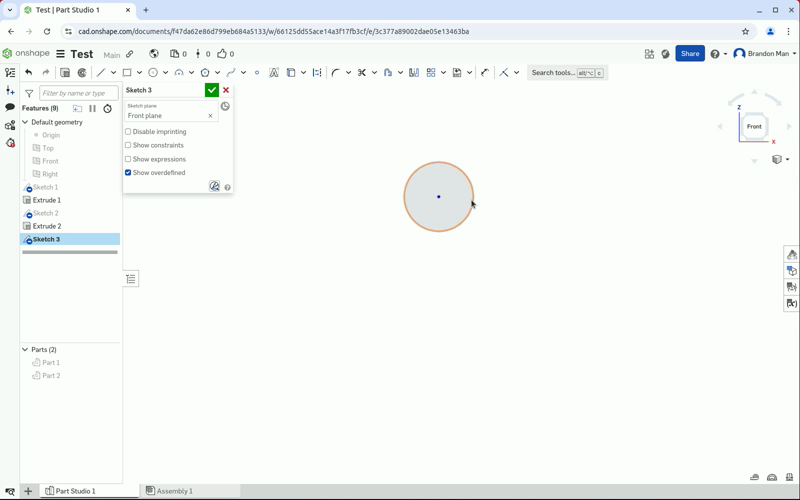
scroll(6)
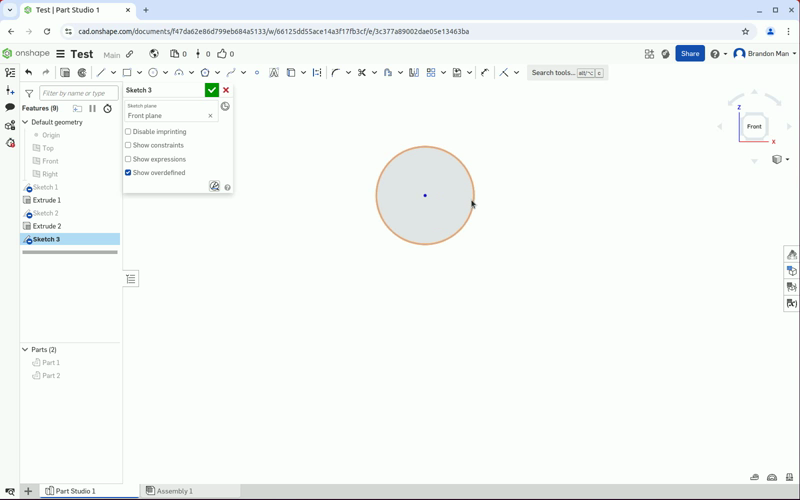
scroll(6)
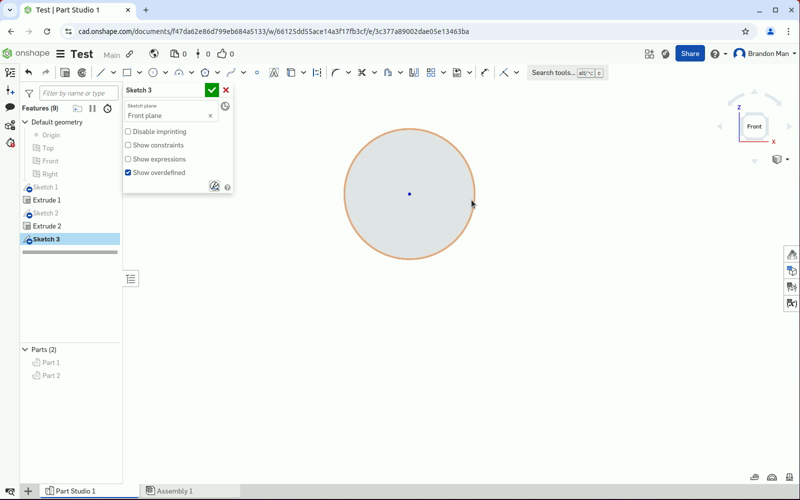
scroll(6)
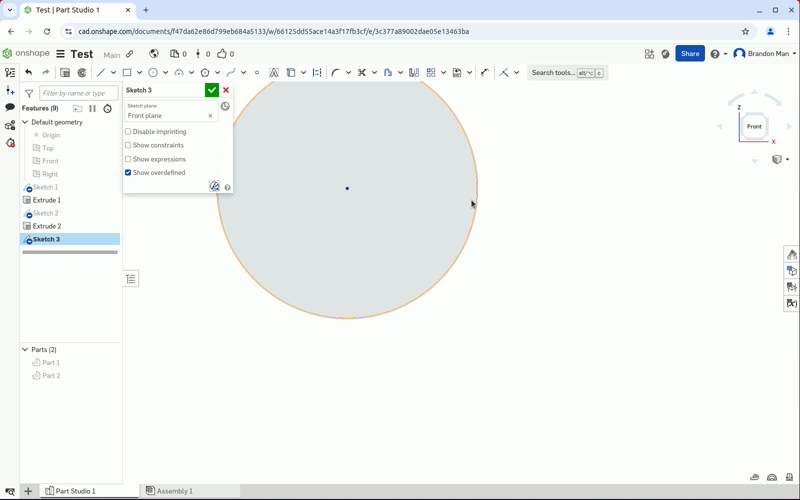
click(471, 199)
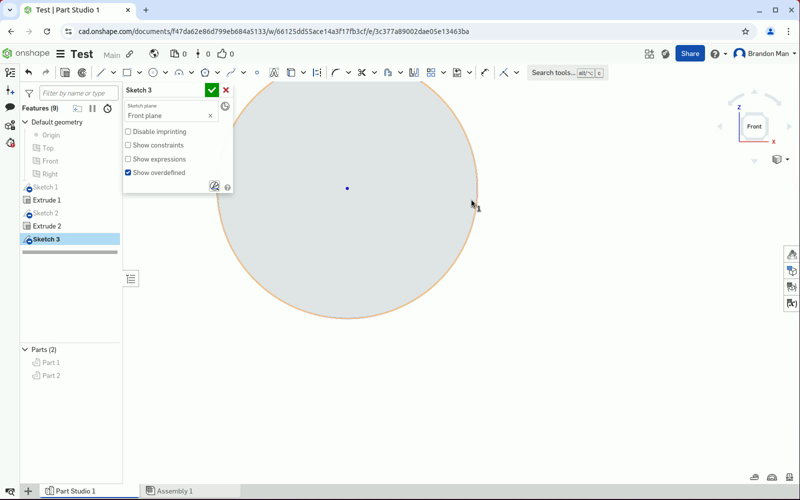
scroll(-6)
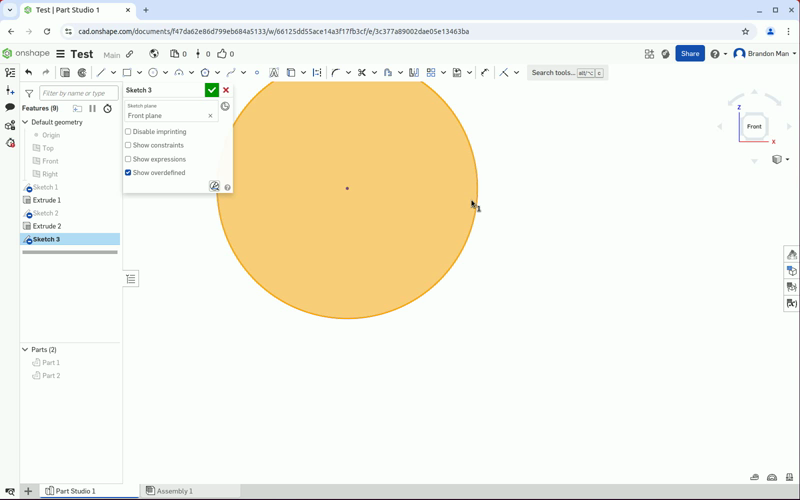
scroll(-6)
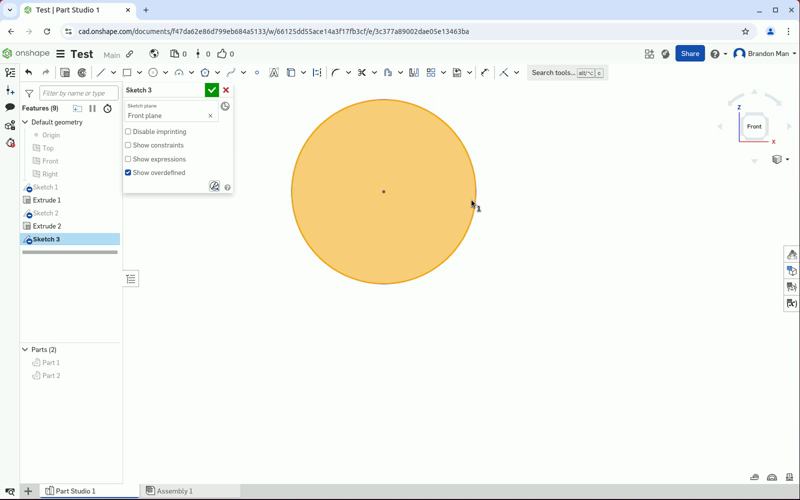
scroll(-6)
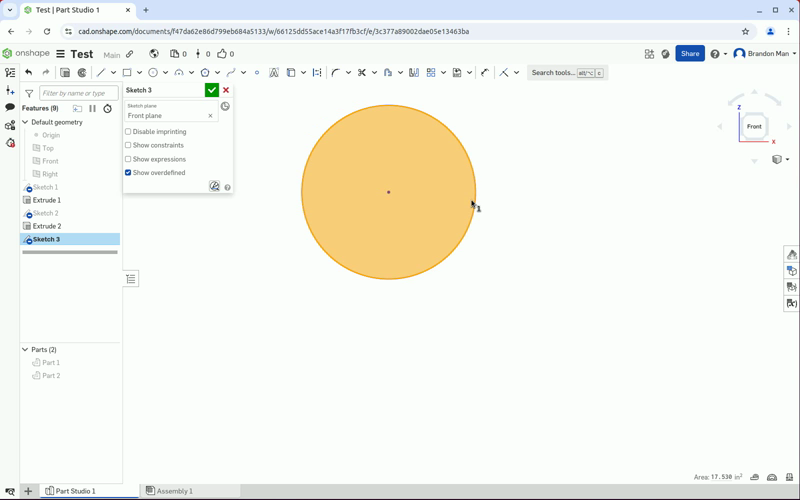
scroll(-6)
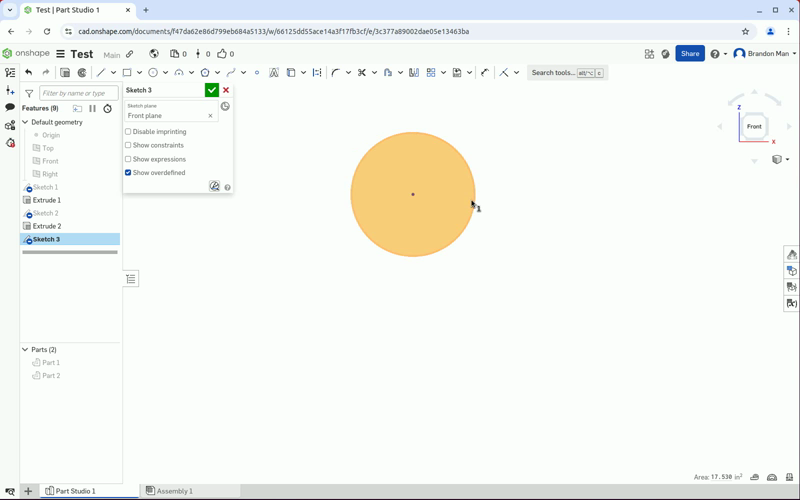
scroll(-6)
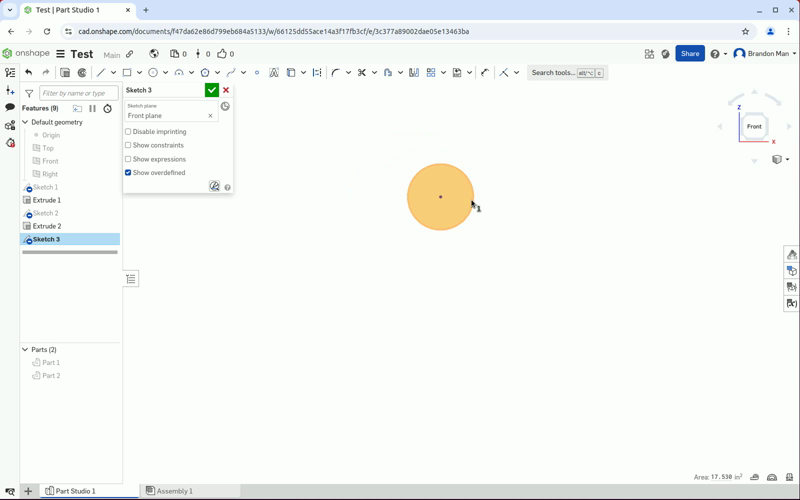
scroll(-6)
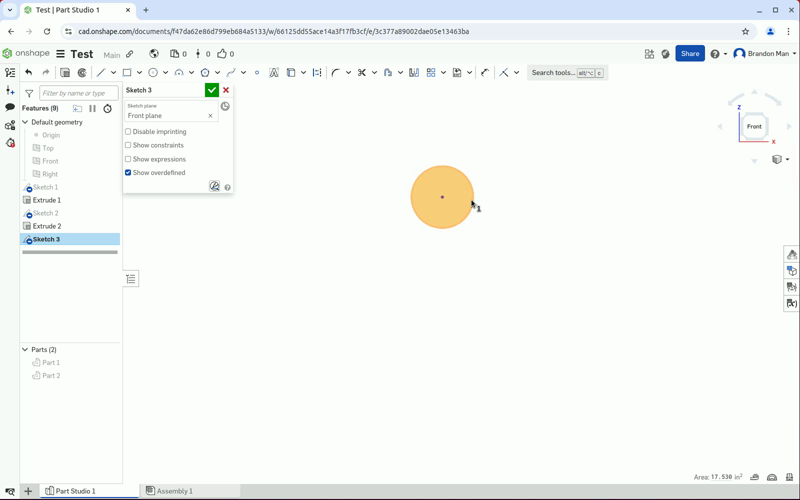
scroll(-6)
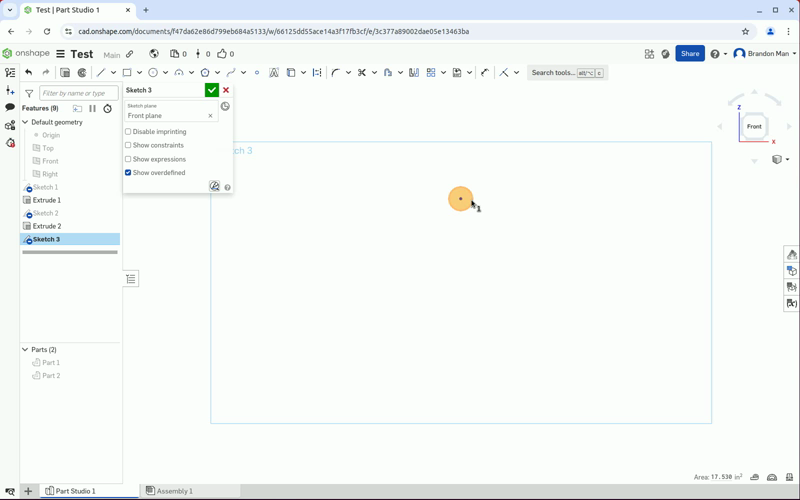
mouse_move(73, 352)
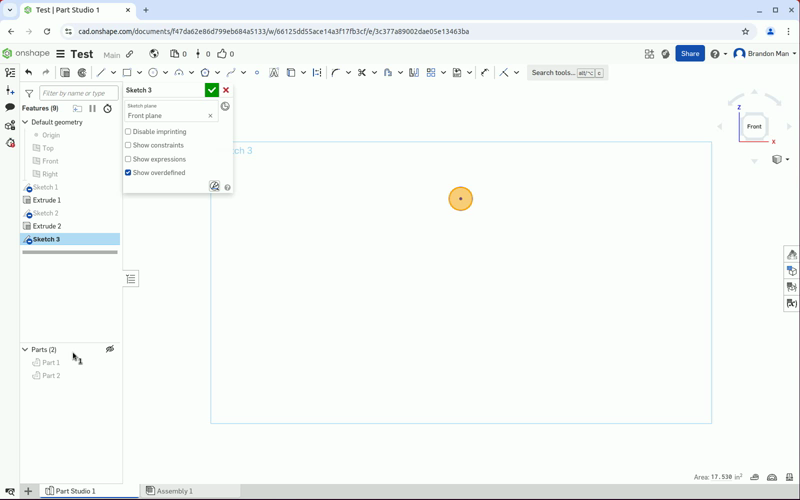
key(shift+y)
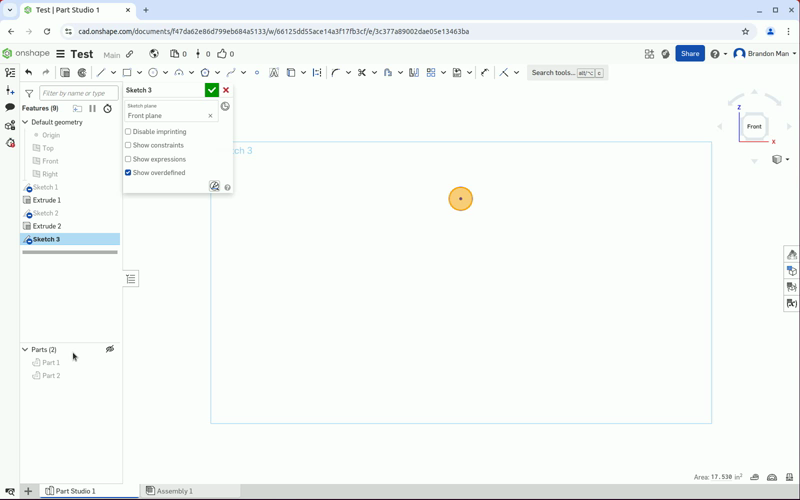
key(shift+e)
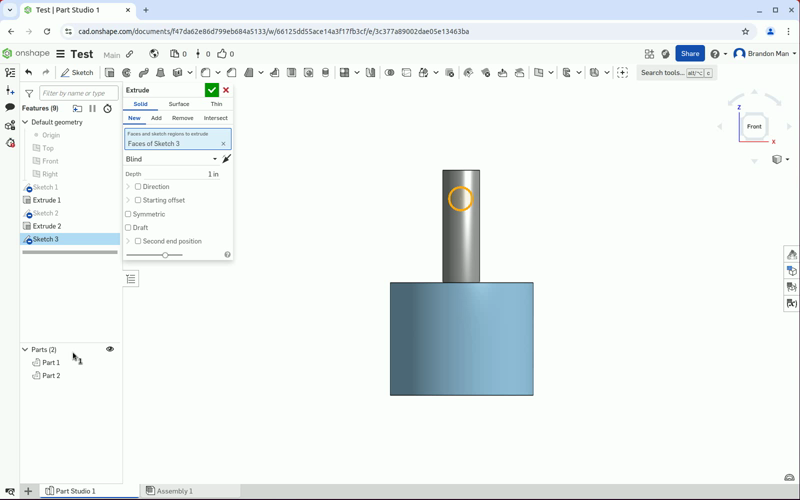
mouse_move(143, 106)
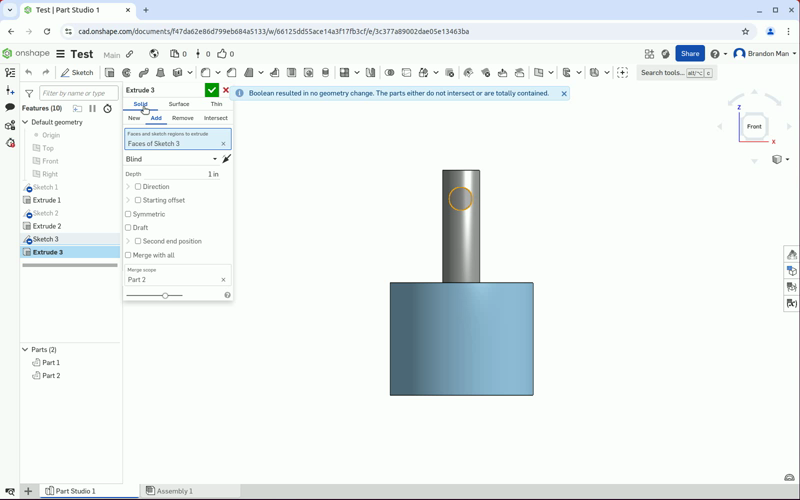
click(143, 106)
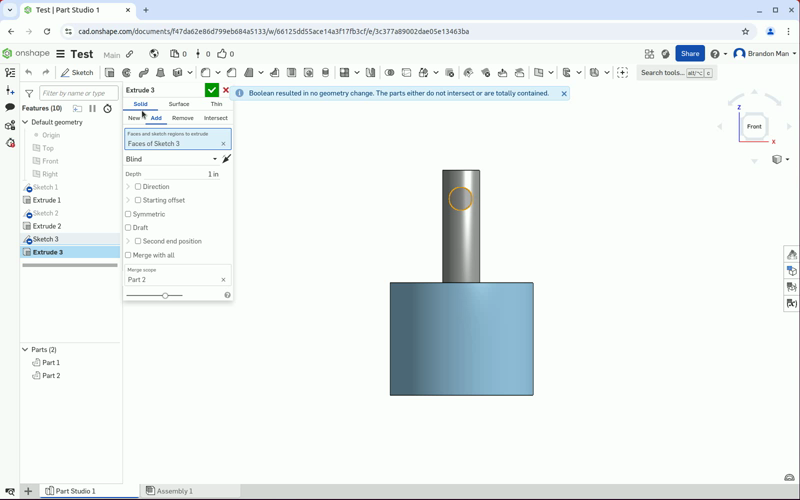
mouse_move(137, 120)
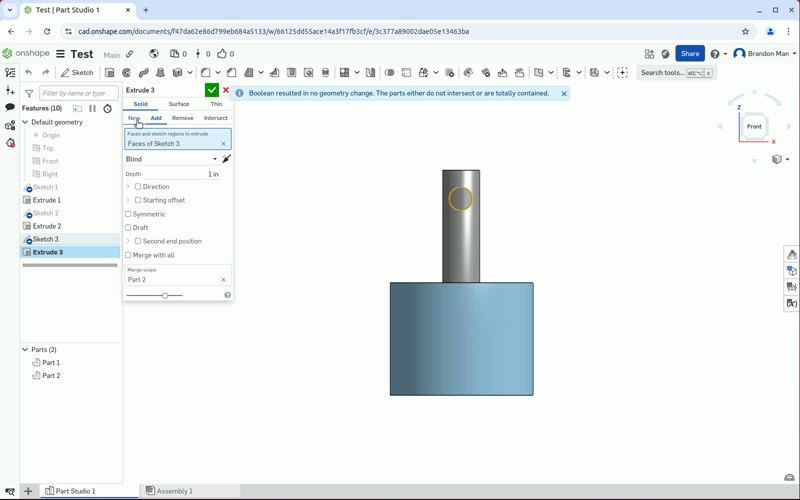
click(137, 120)
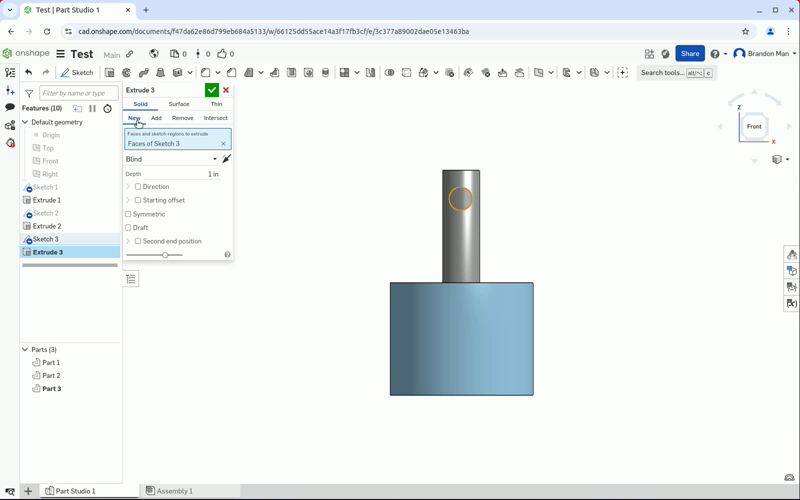
key(tab, 4)
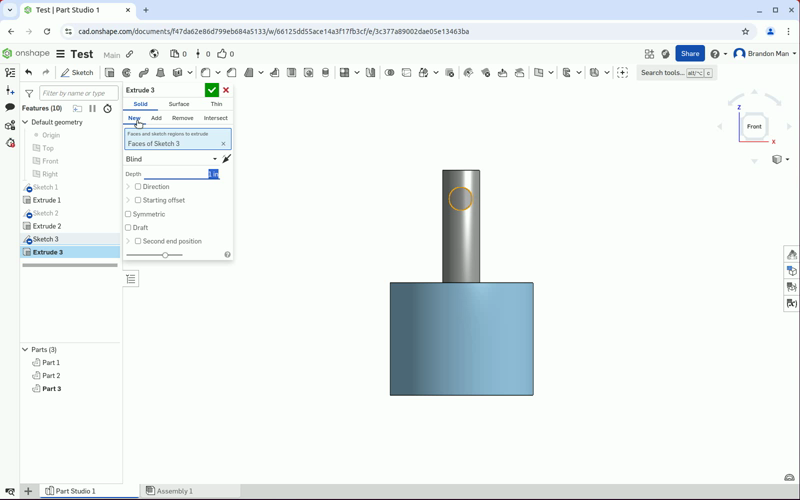
text(5.055)
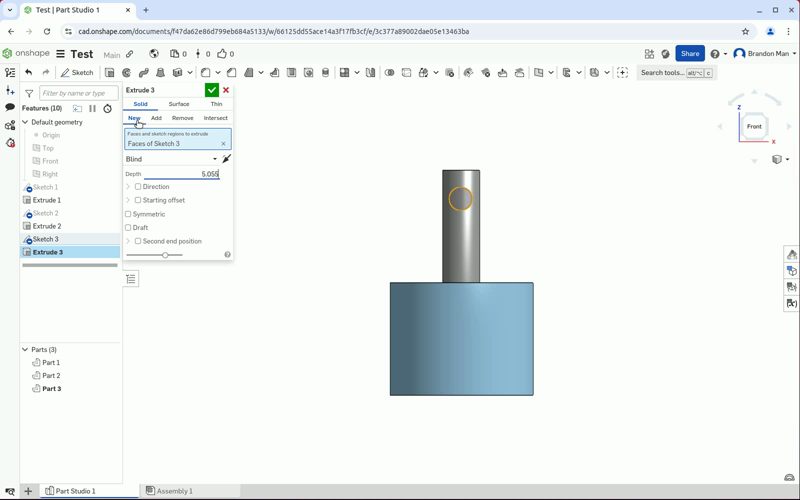
key(enter)
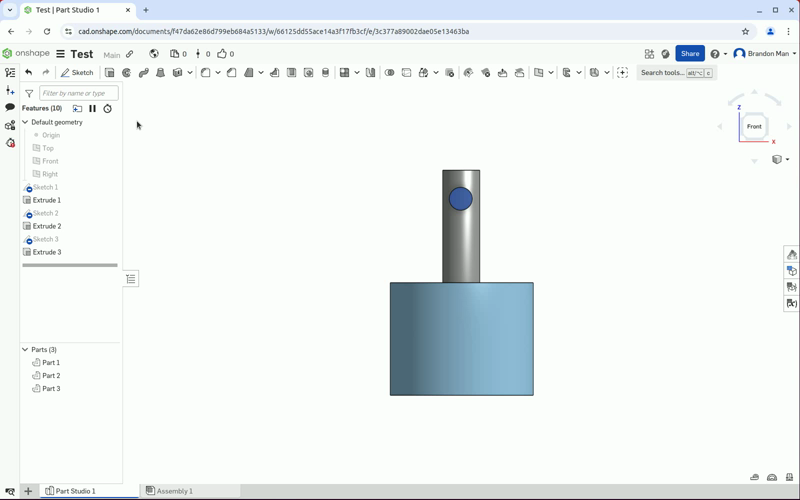
key(shift+h)
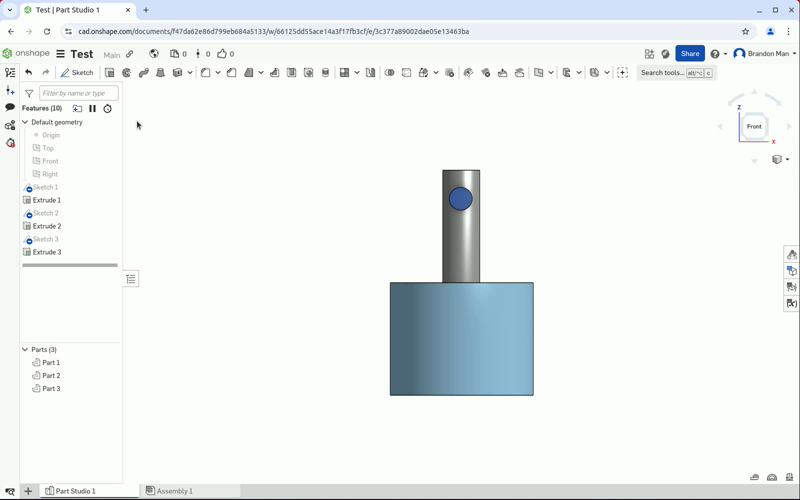
key(shift+h)
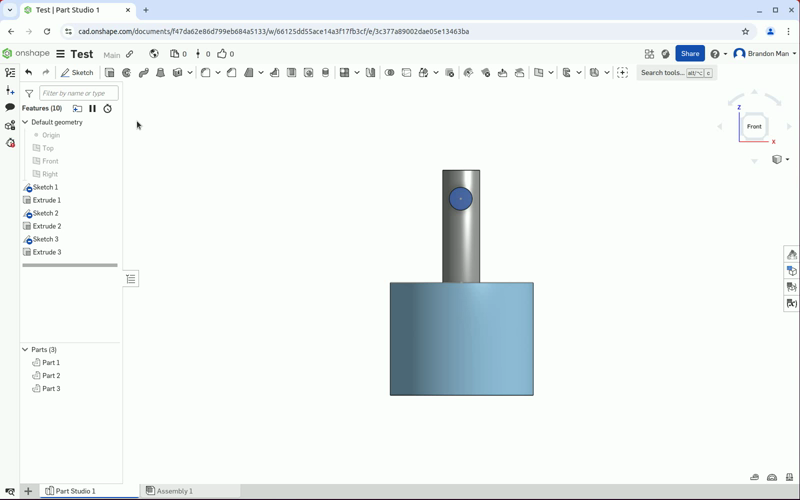
key(shift+7)
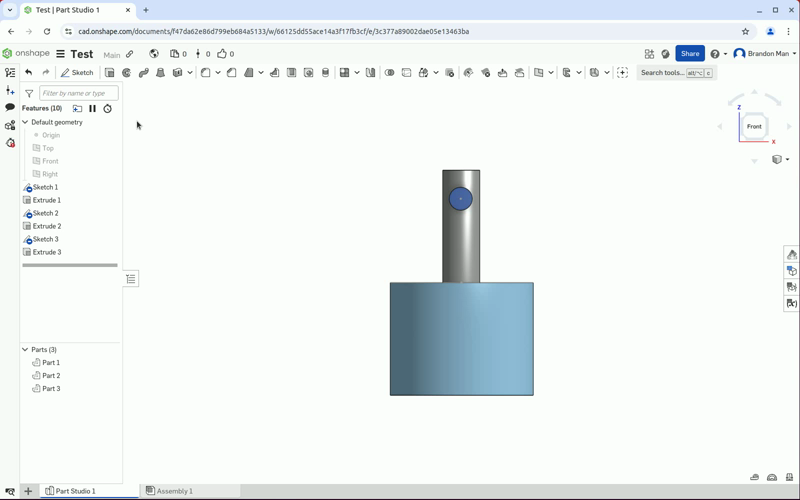
key(left, 2)
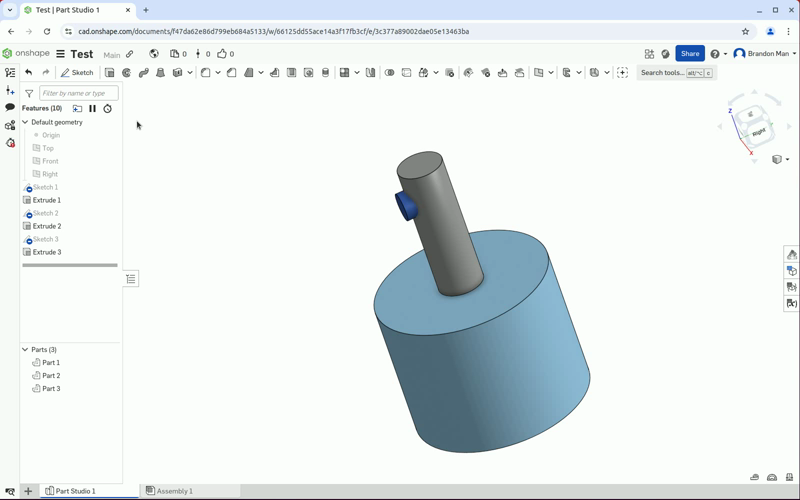
key(down, 2)
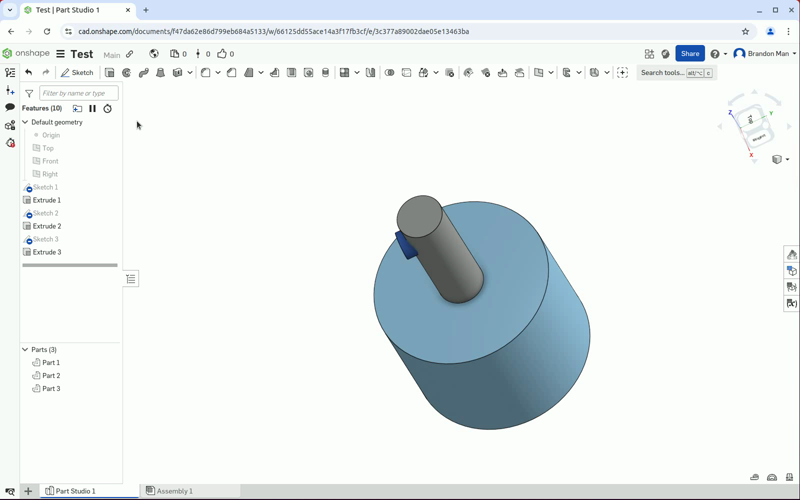
key(up, 2)
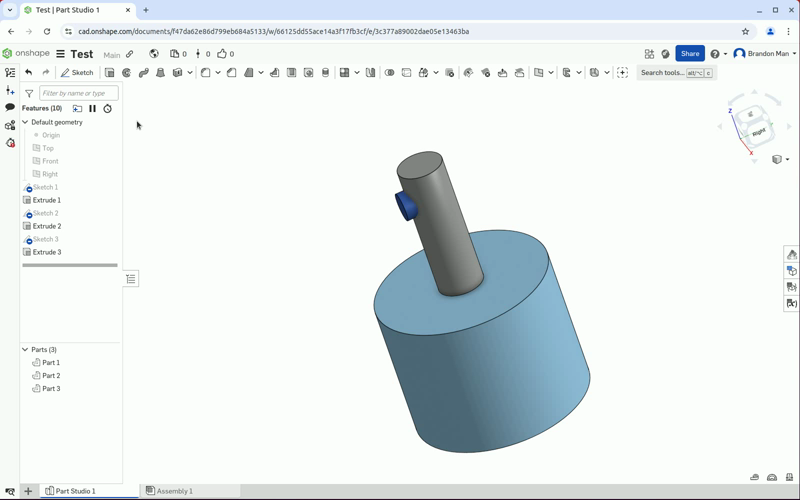
key(right, 2)
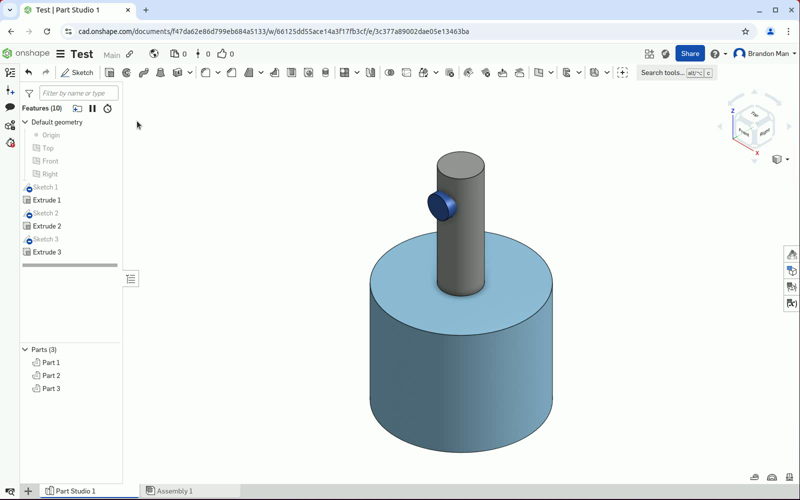
mouse_move(73, 189)
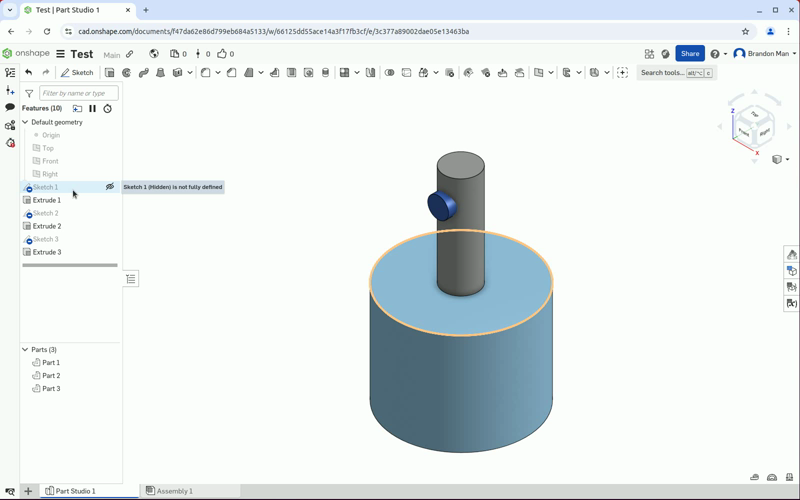
click(73, 189)